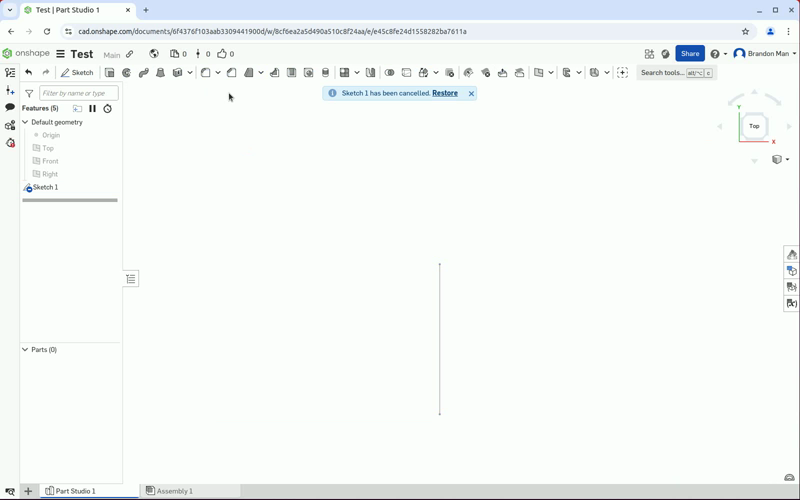
key(shift+h)
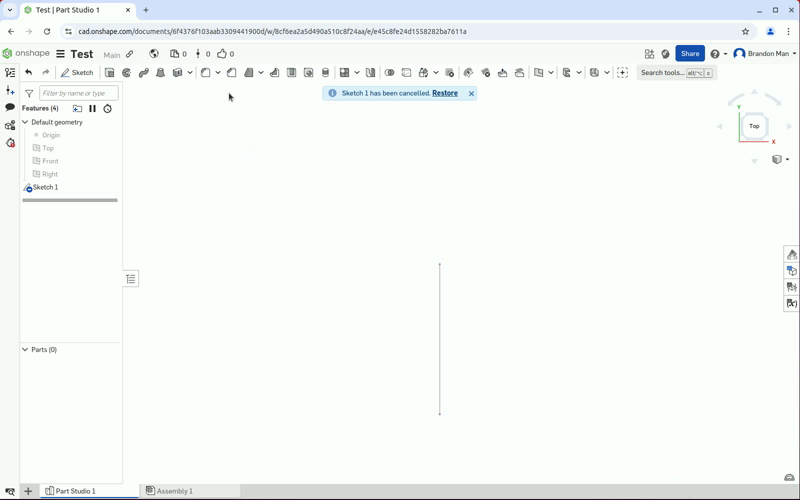
key(shift+s)
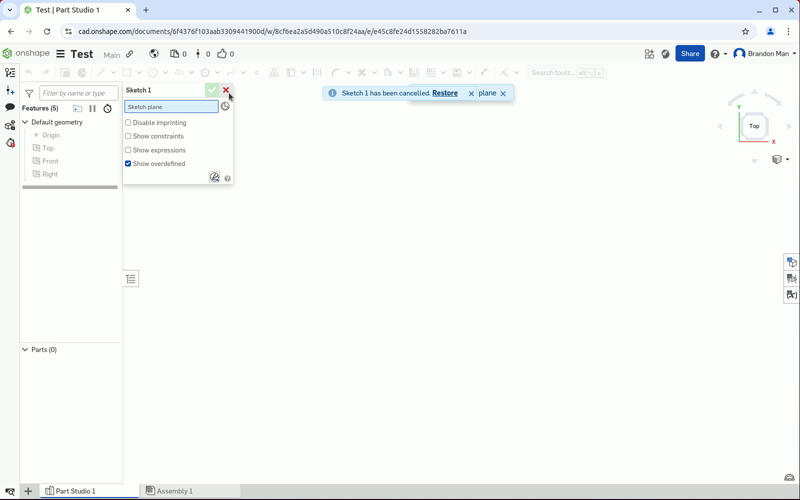
mouse_move(73, 150)
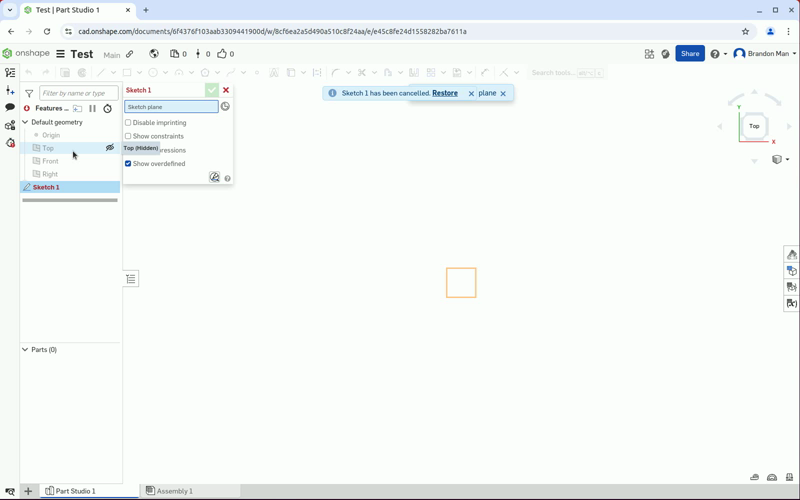
click(73, 150)
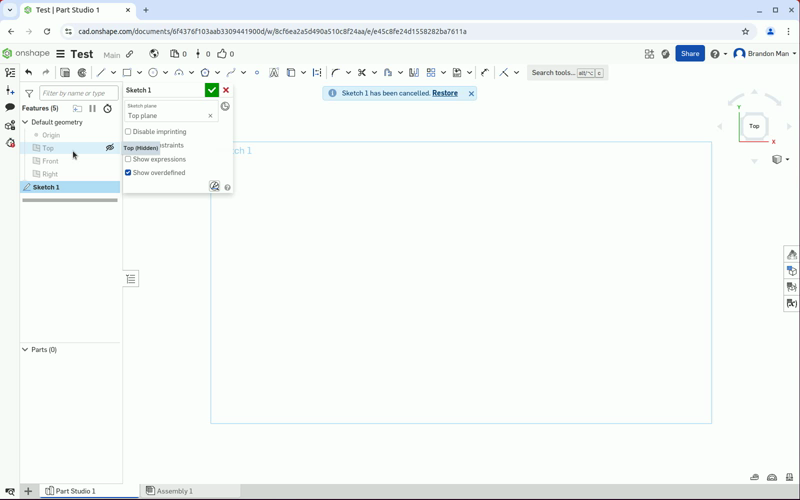
mouse_move(73, 352)
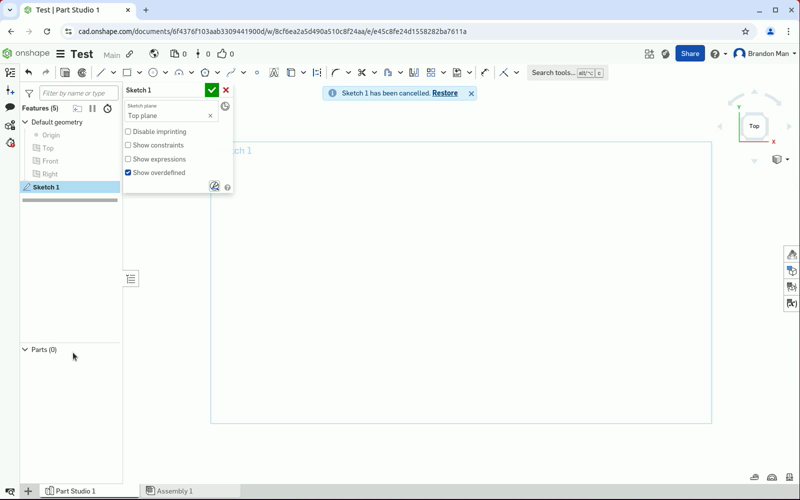
key(y)
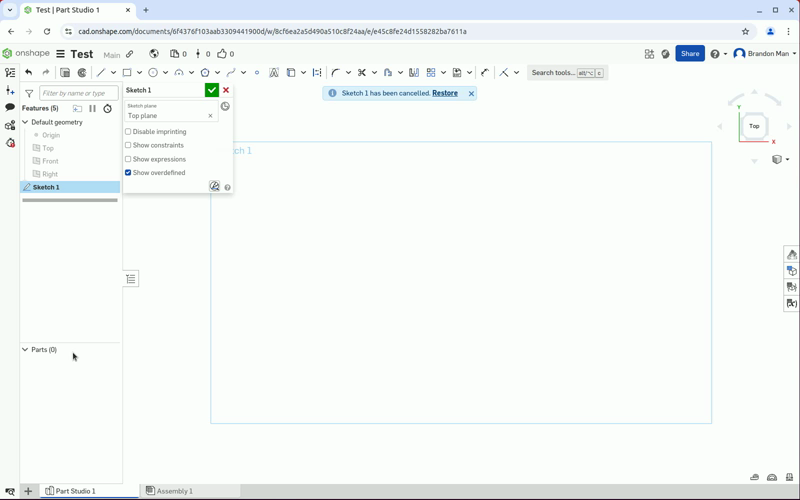
key(l)
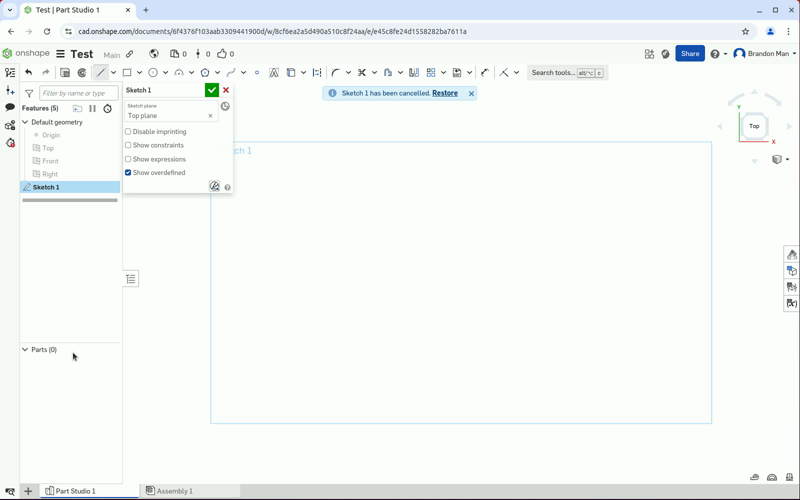
key_down(shift)
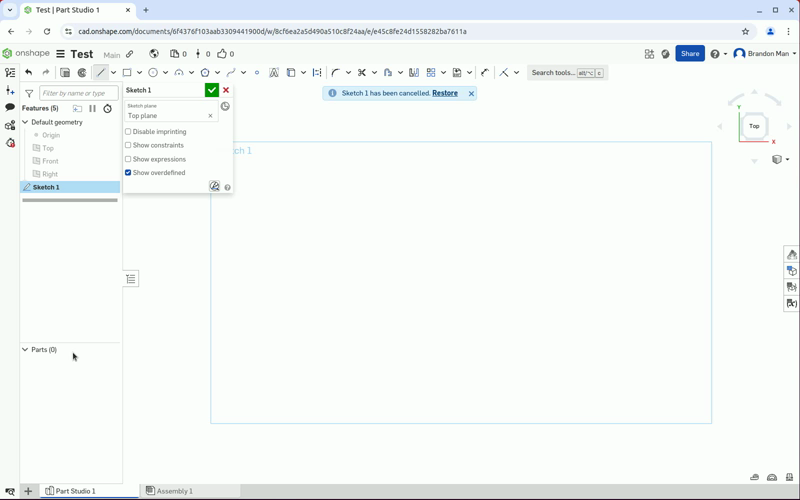
mouse_move(420, 316)
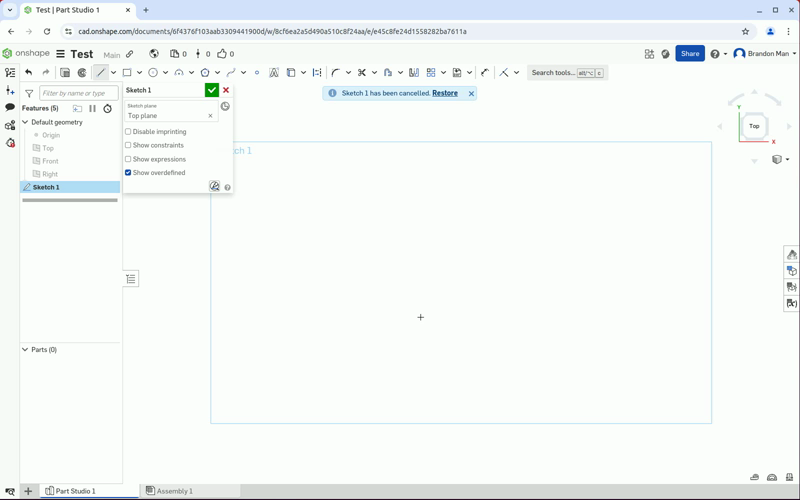
click(420, 316)
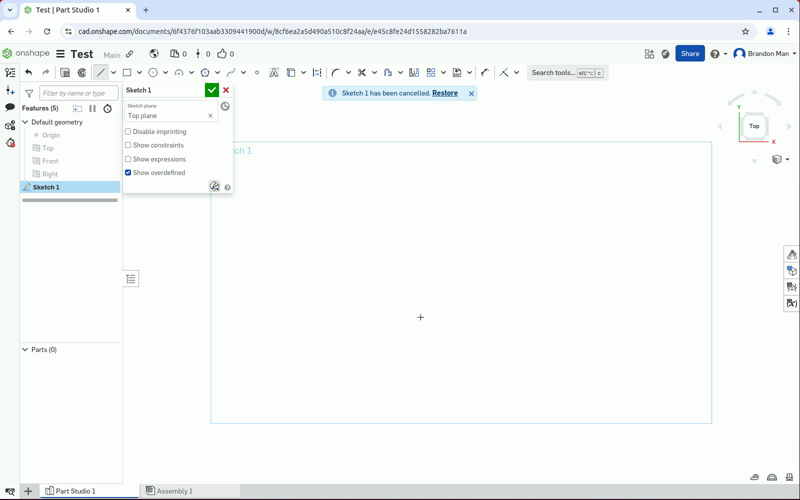
key_up(shift)
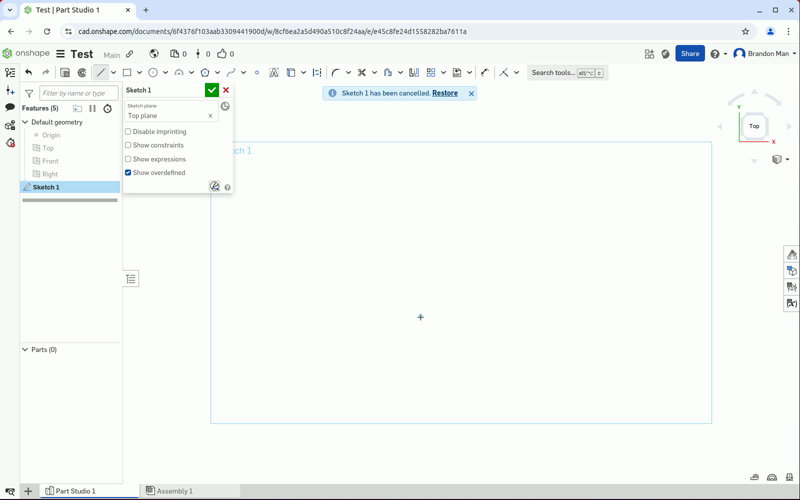
key_down(shift)
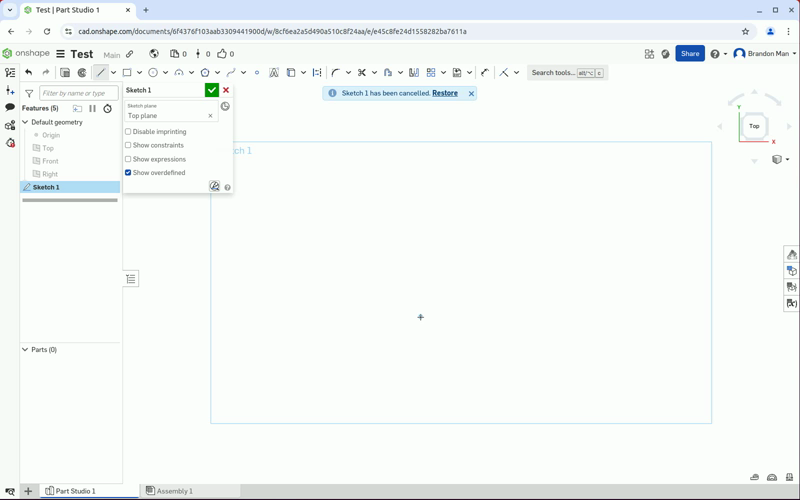
mouse_move(572, 316)
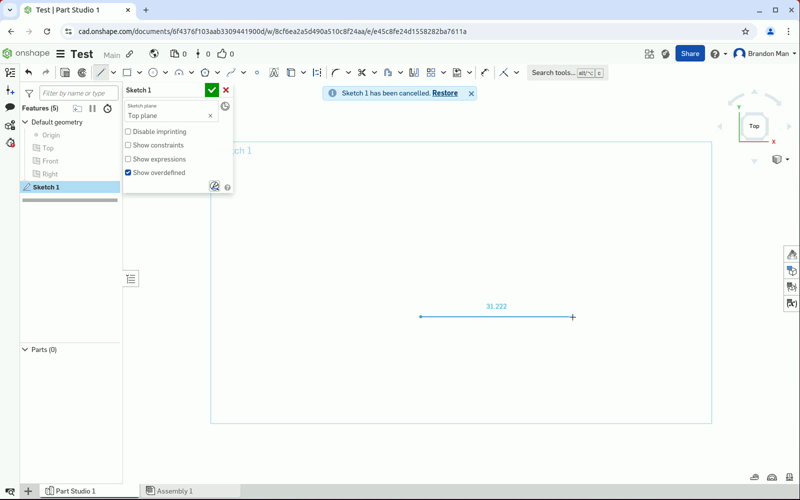
click(572, 316)
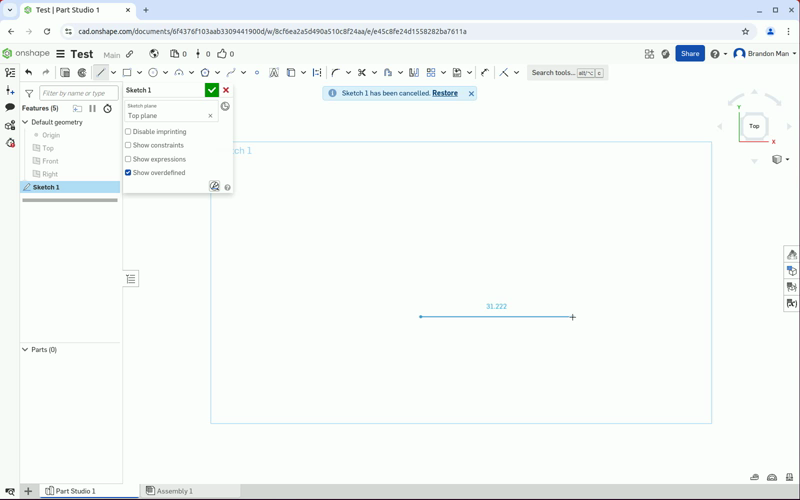
key_up(shift)
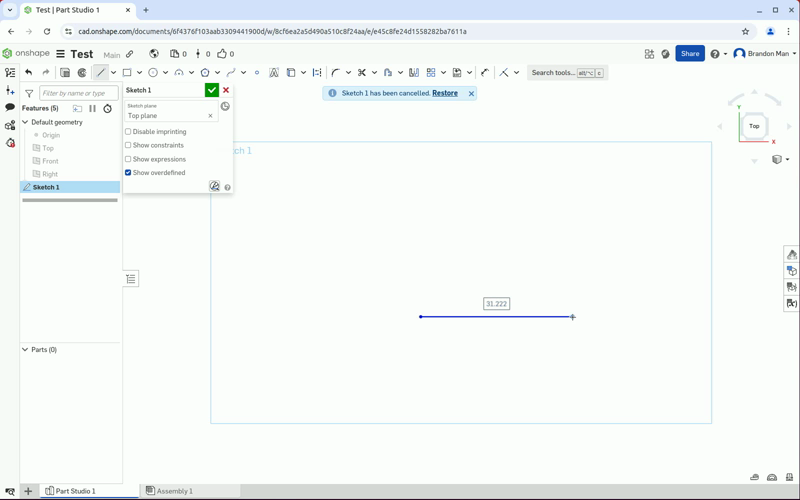
key_down(shift)
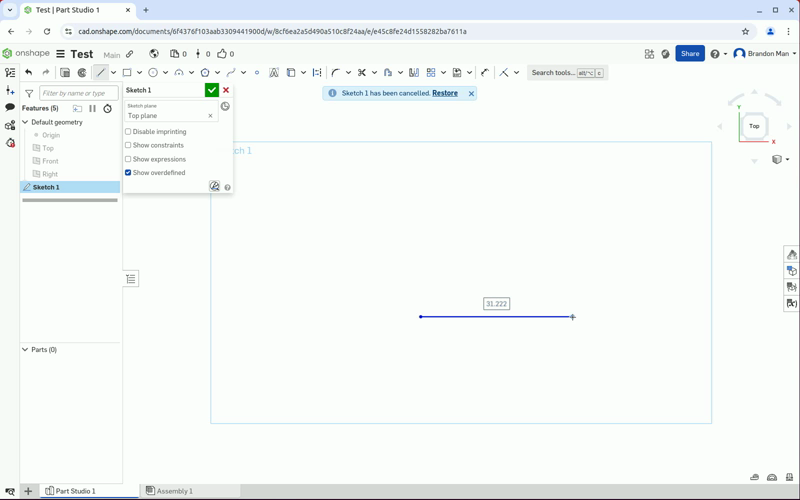
mouse_move(572, 225)
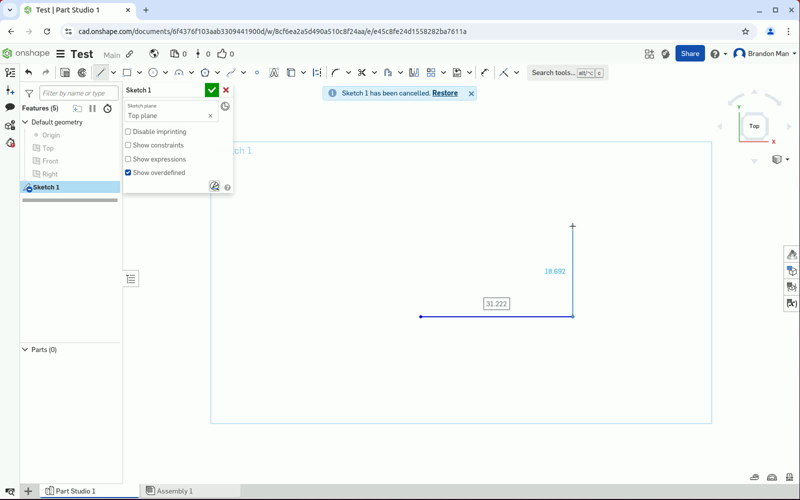
click(572, 225)
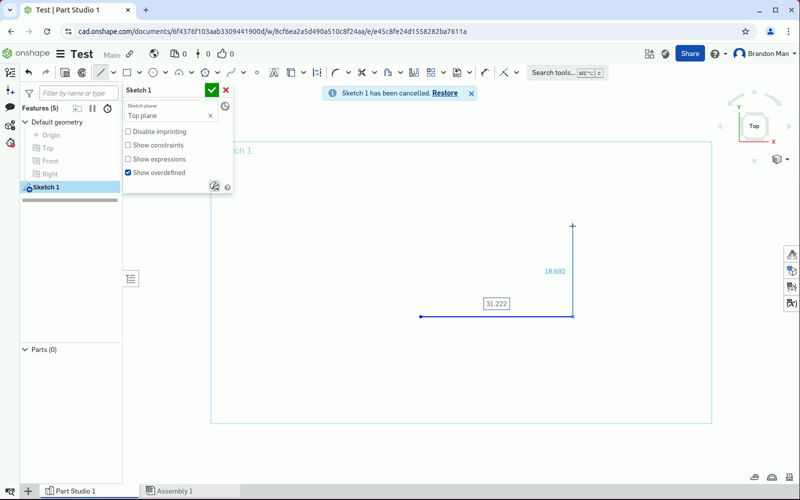
key_up(shift)
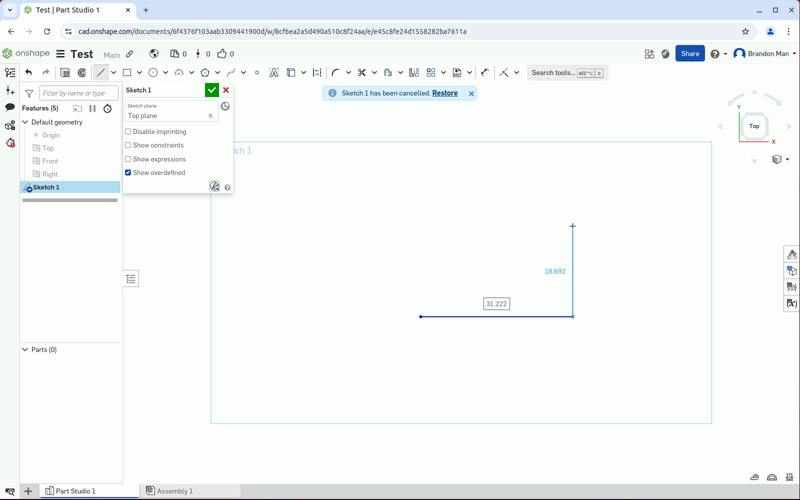
key_down(shift)
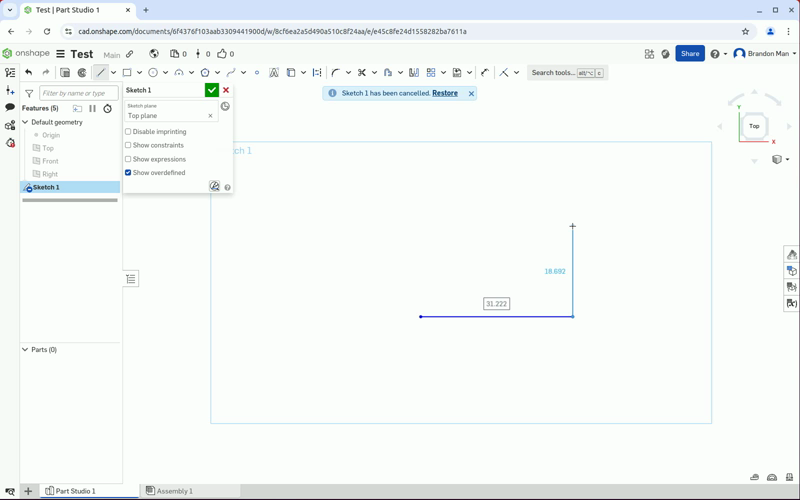
mouse_move(420, 225)
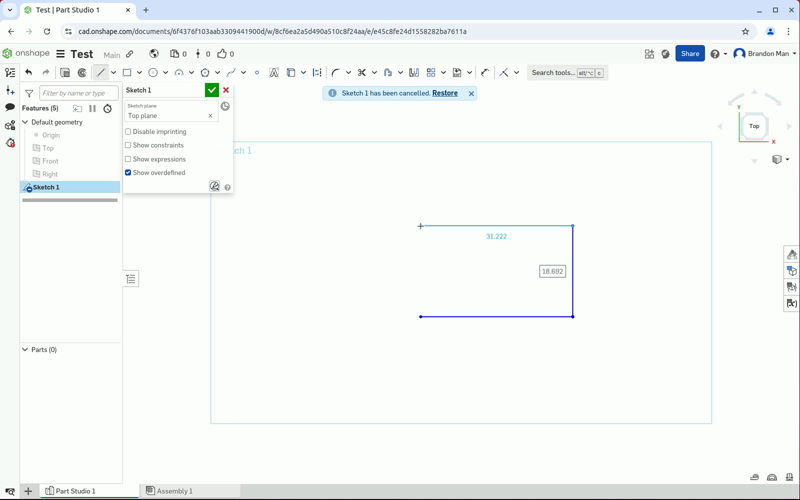
click(420, 225)
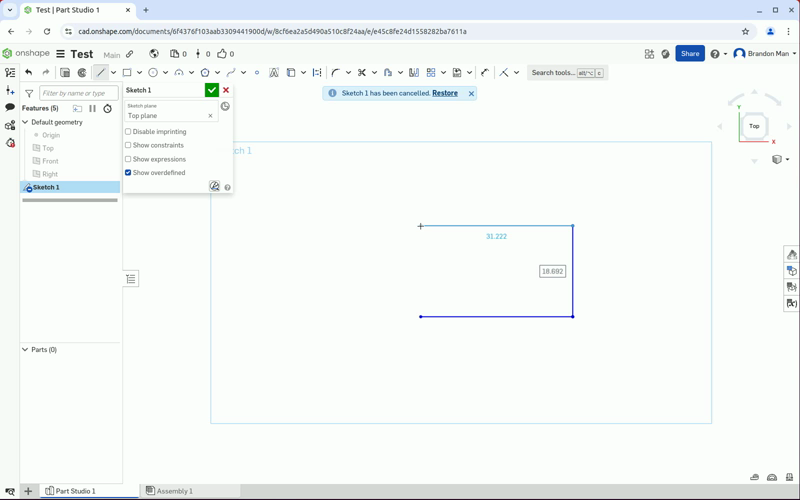
key_up(shift)
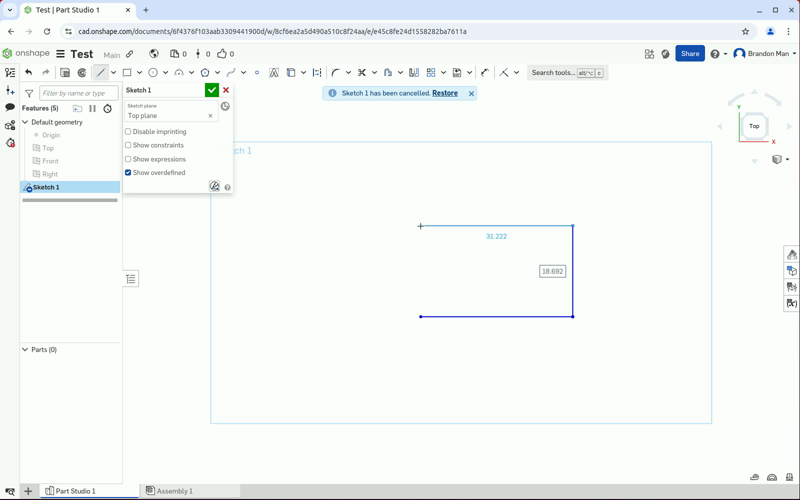
key_down(shift)
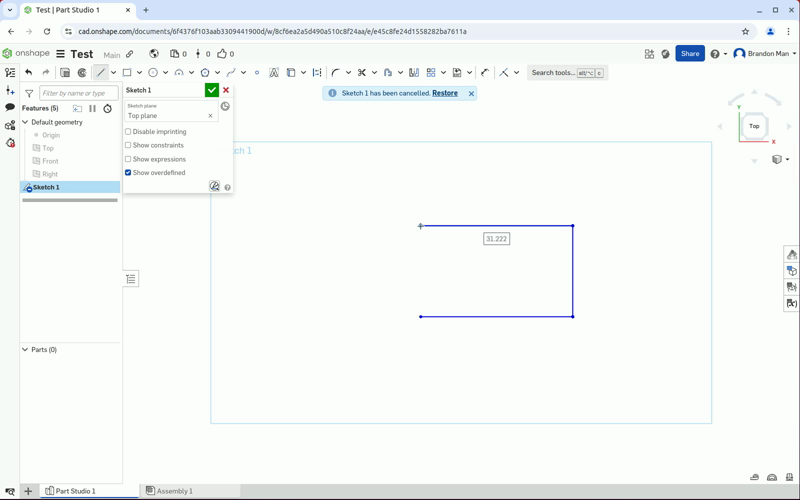
mouse_move(420, 316)
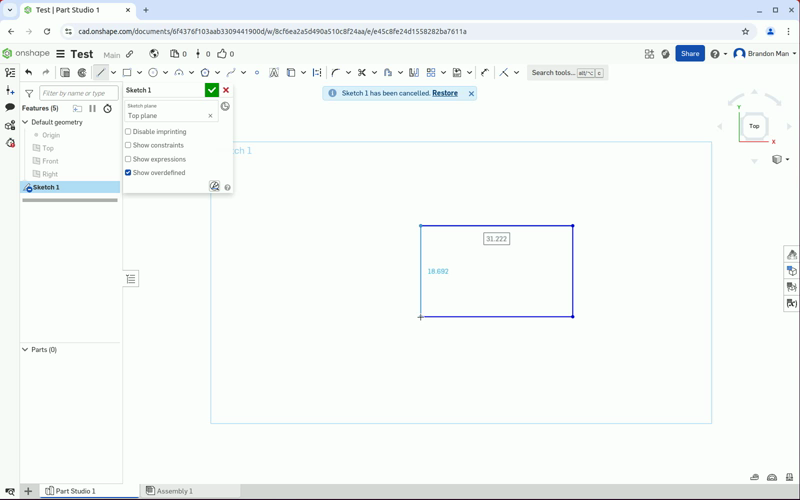
key_up(shift)
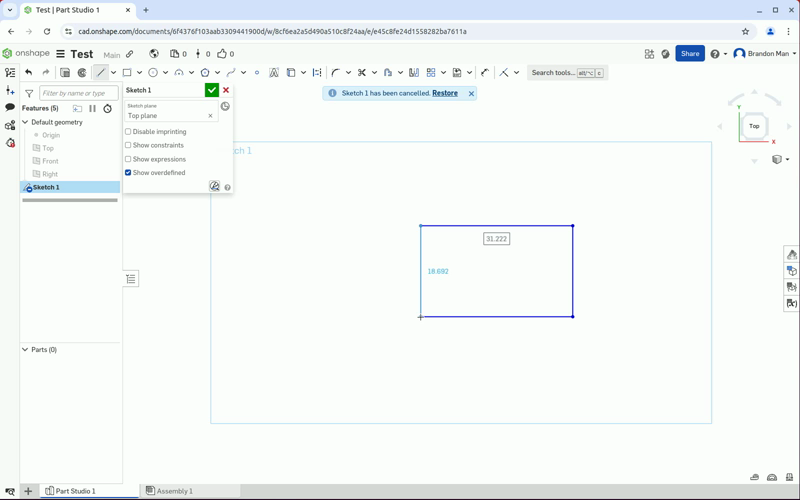
click(420, 316)
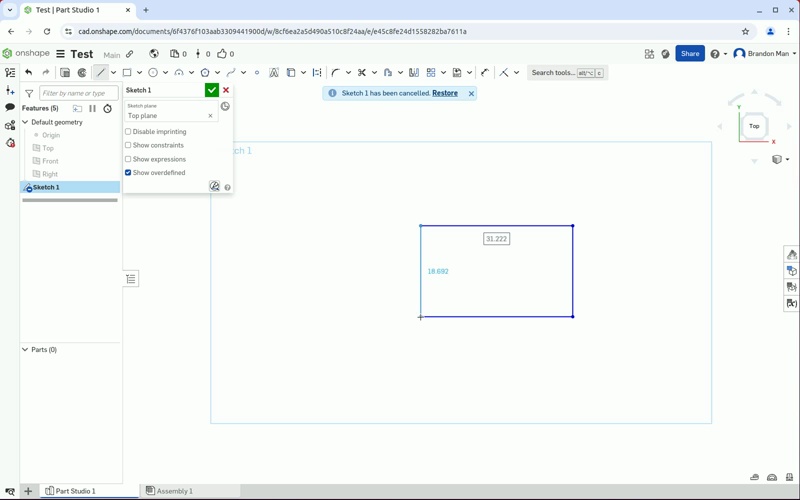
key(esc)
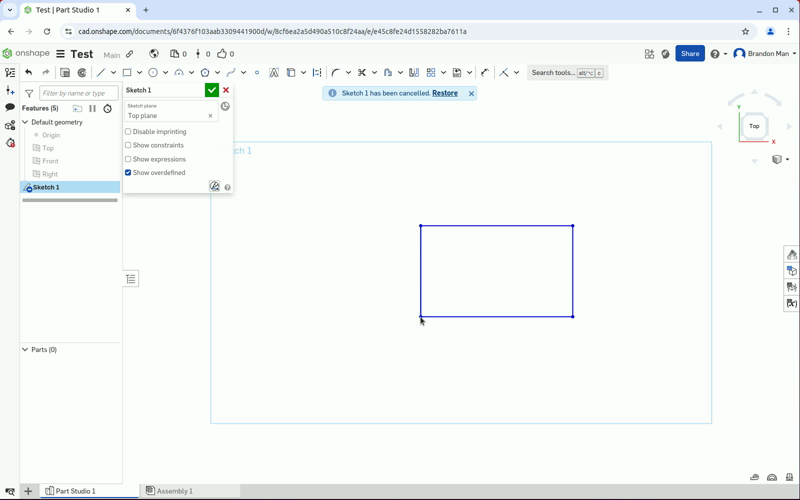
mouse_move(519, 252)
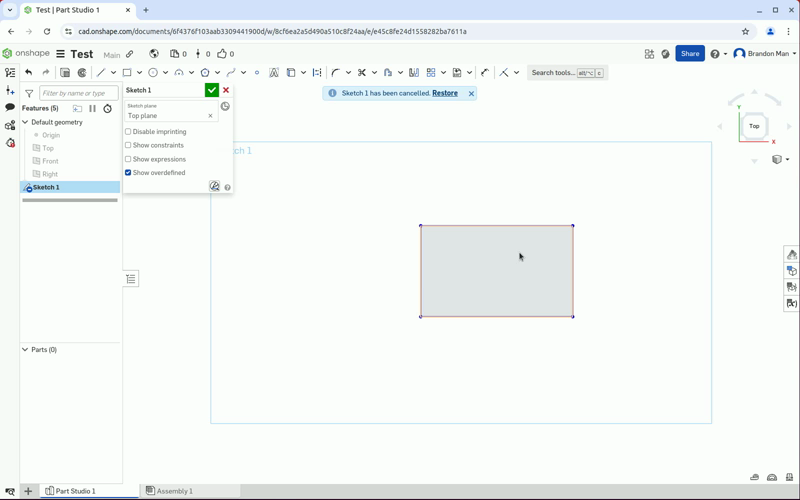
click(519, 252)
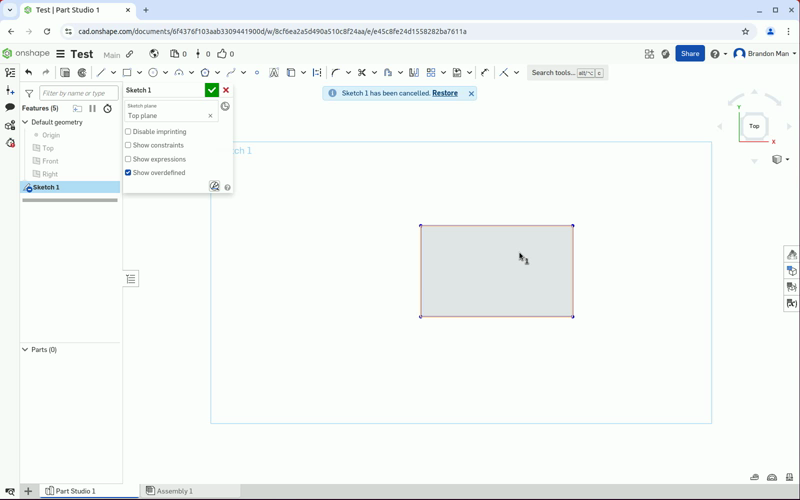
mouse_move(73, 352)
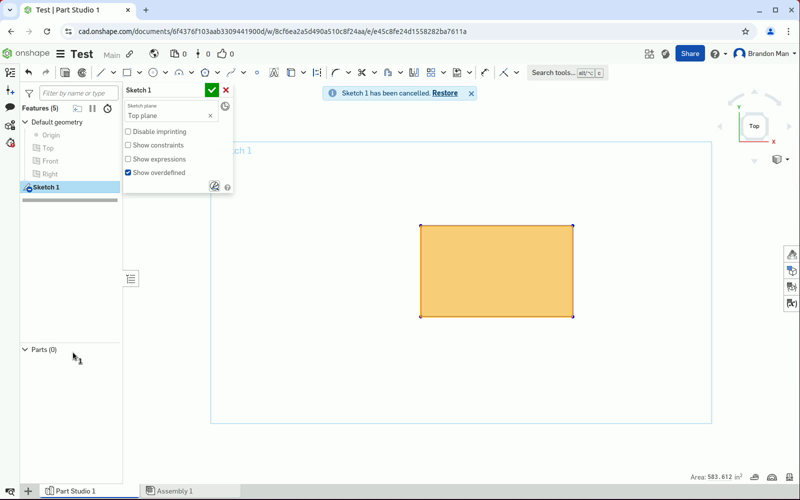
key(shift+y)
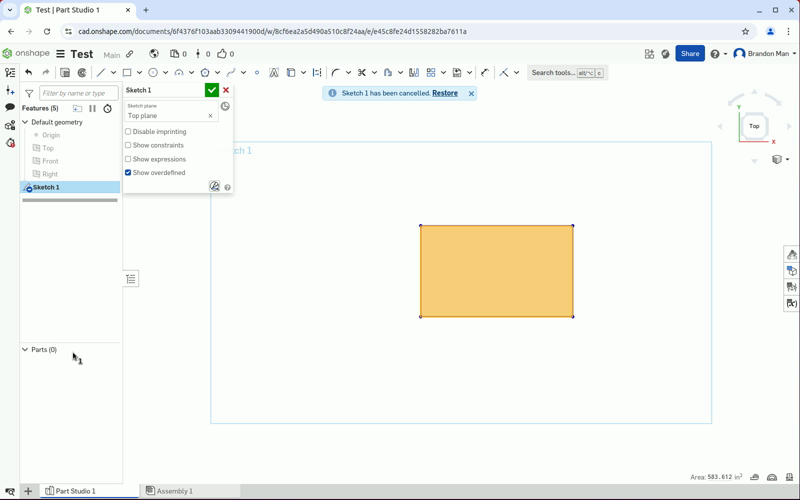
key(shift+e)
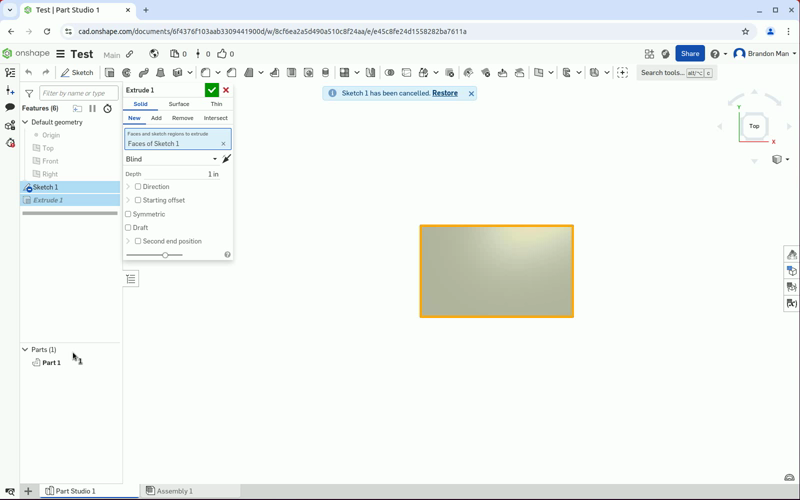
mouse_move(143, 106)
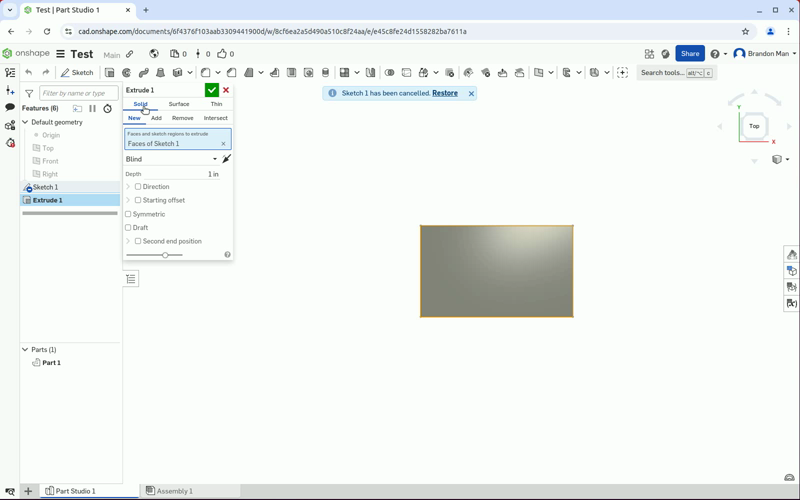
click(143, 106)
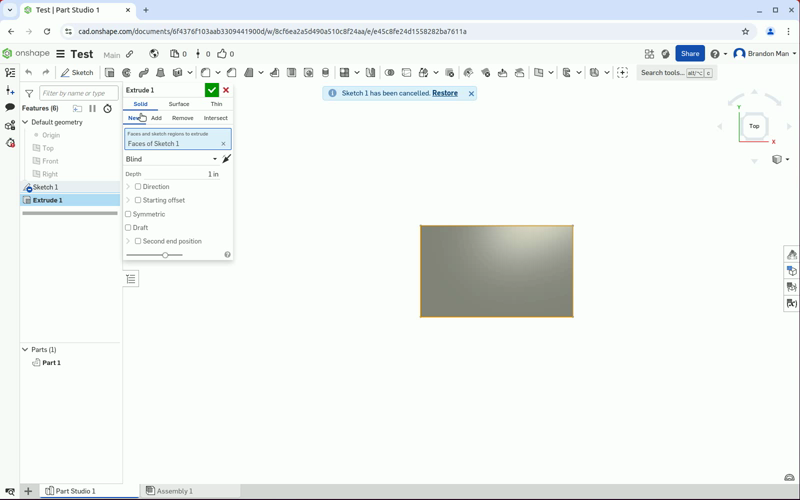
mouse_move(137, 120)
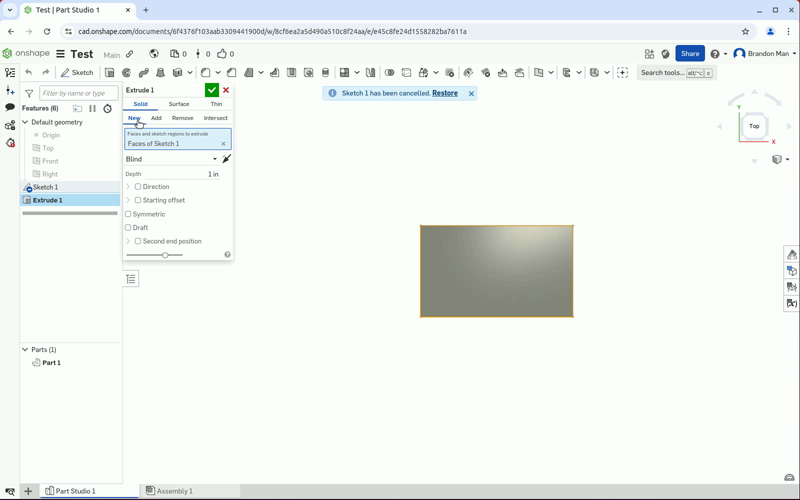
click(137, 120)
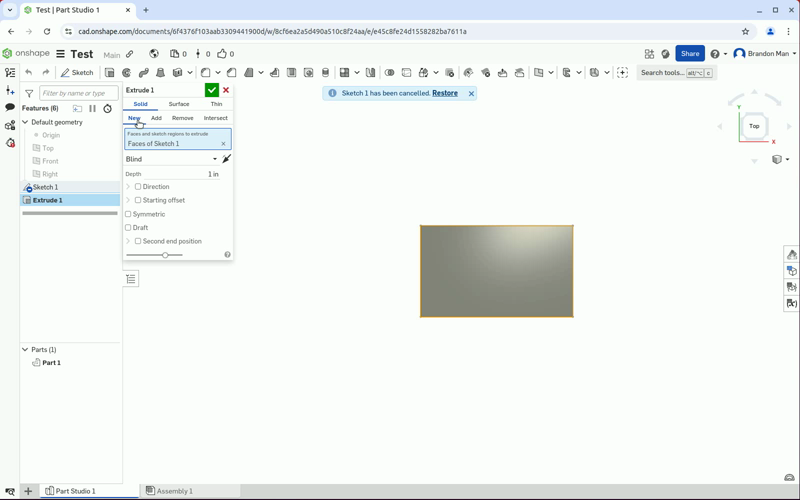
key(tab, 4)
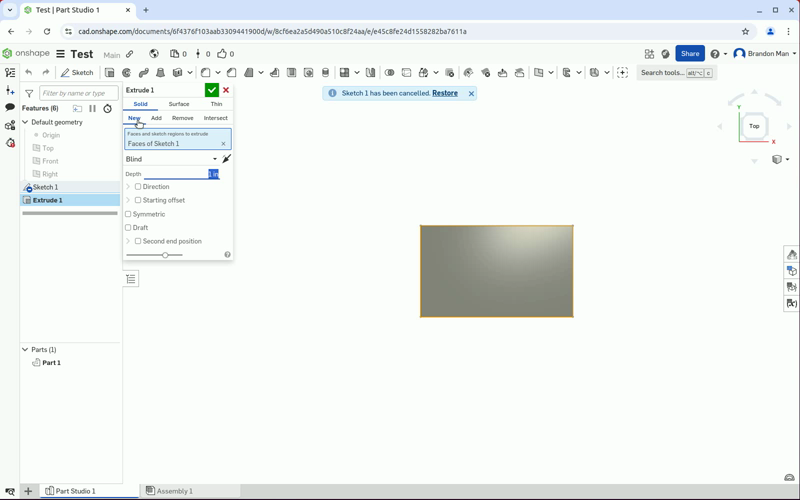
text(12.517)
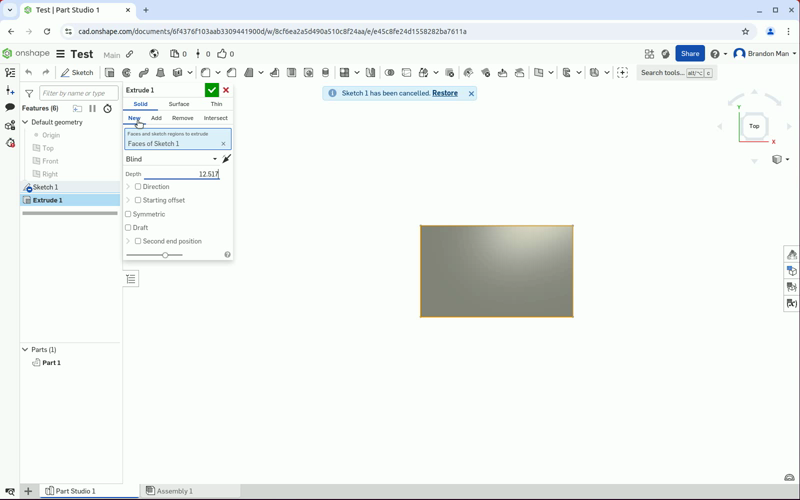
key(enter)
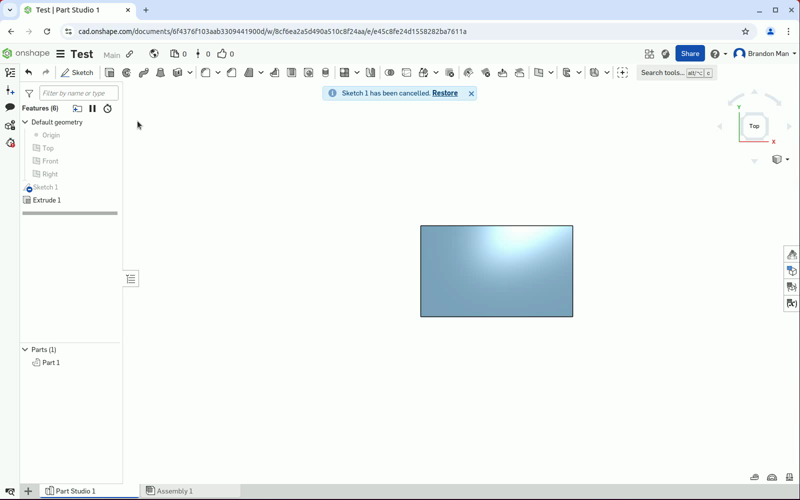
key(shift+h)
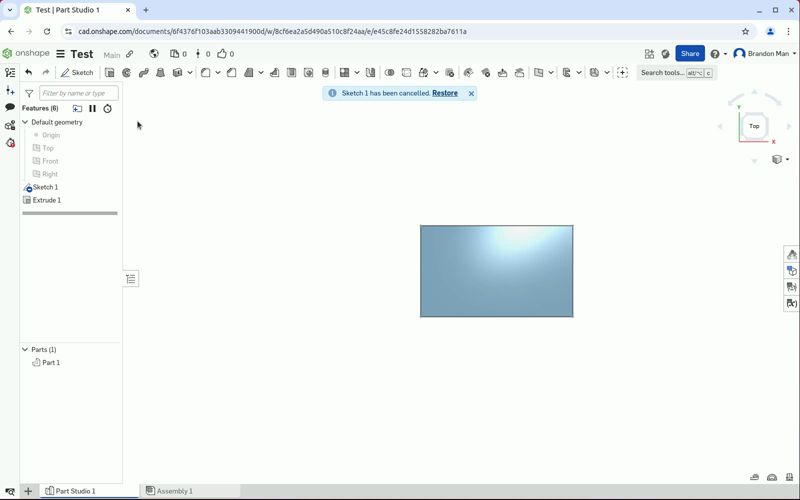
key(shift+h)
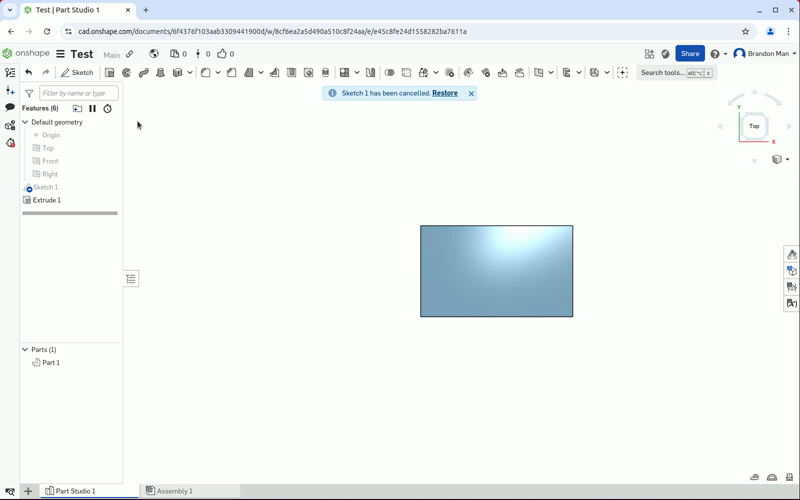
mouse_move(73, 189)
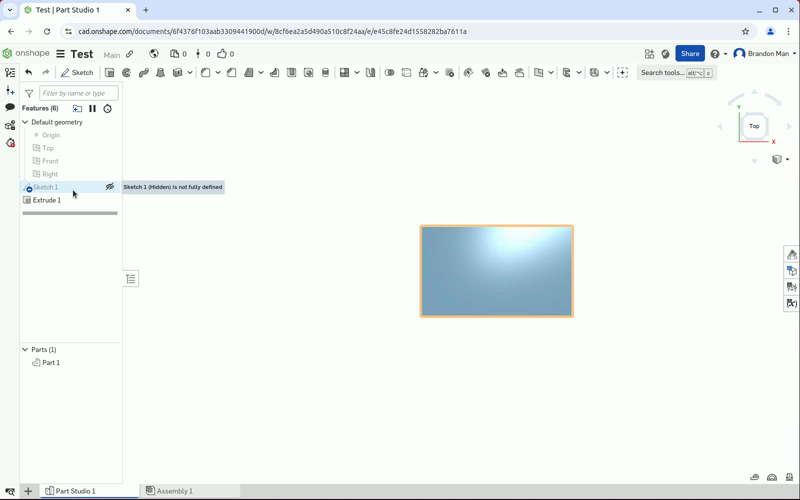
click(73, 189)
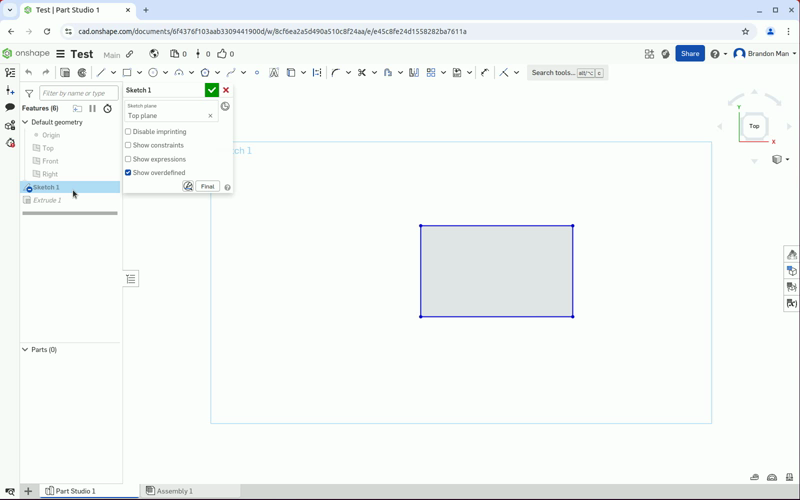
mouse_move(229, 92)
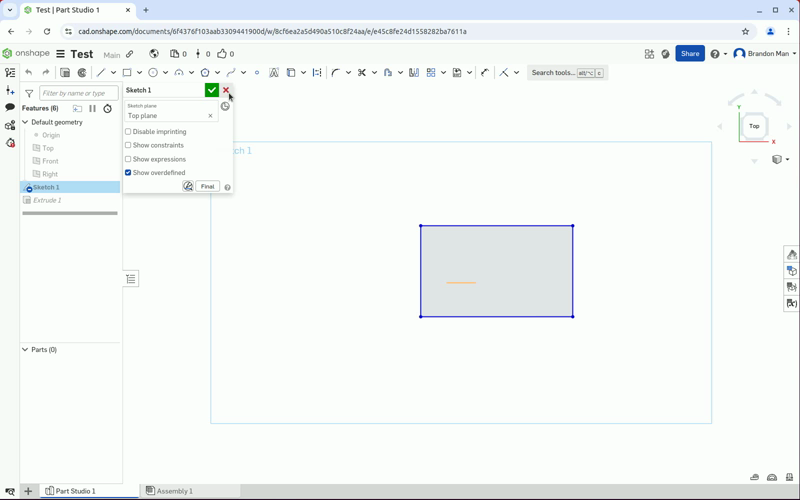
click(229, 92)
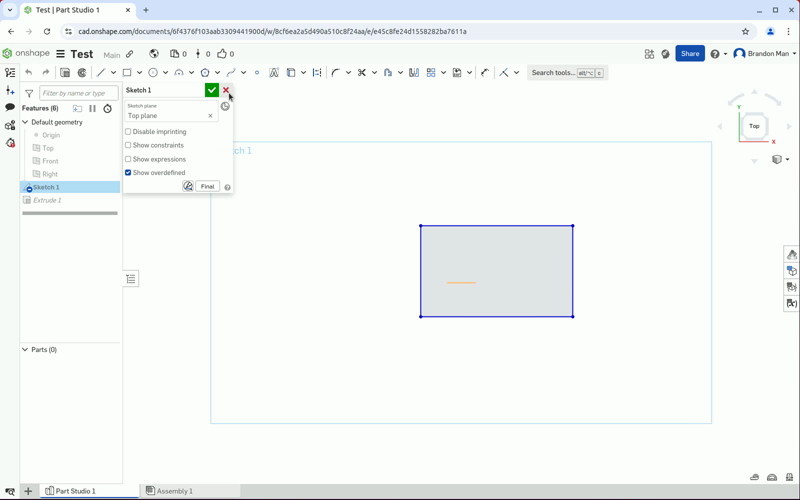
key(shift+s)
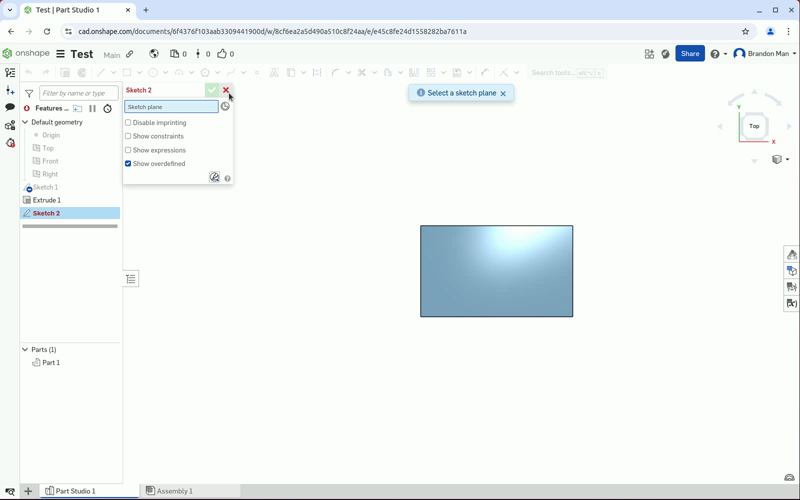
mouse_move(73, 150)
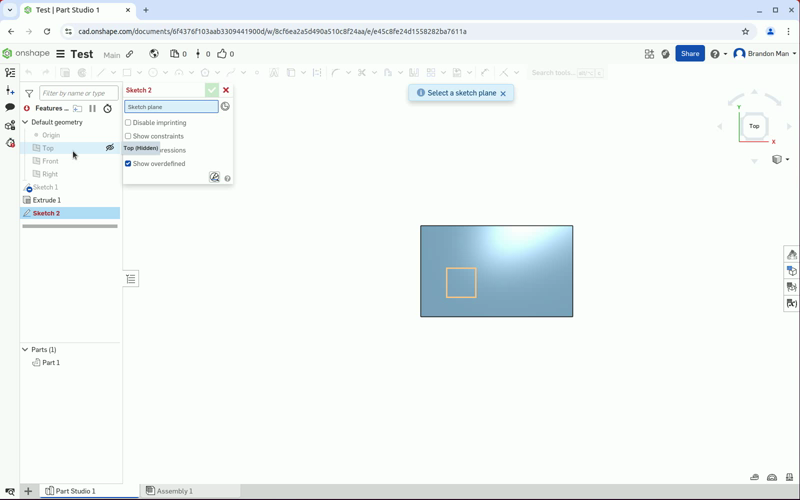
click(73, 150)
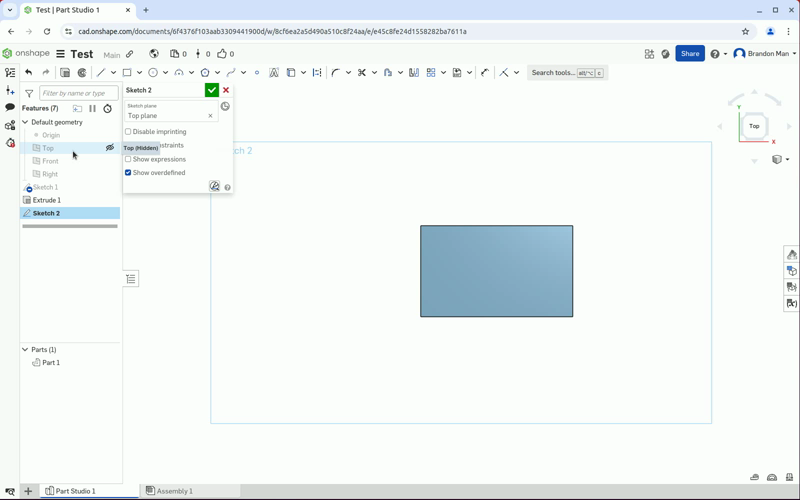
mouse_move(73, 352)
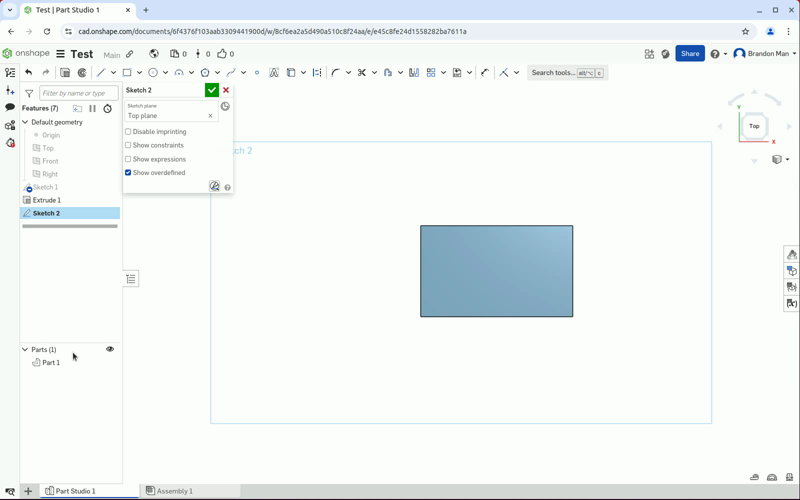
key(y)
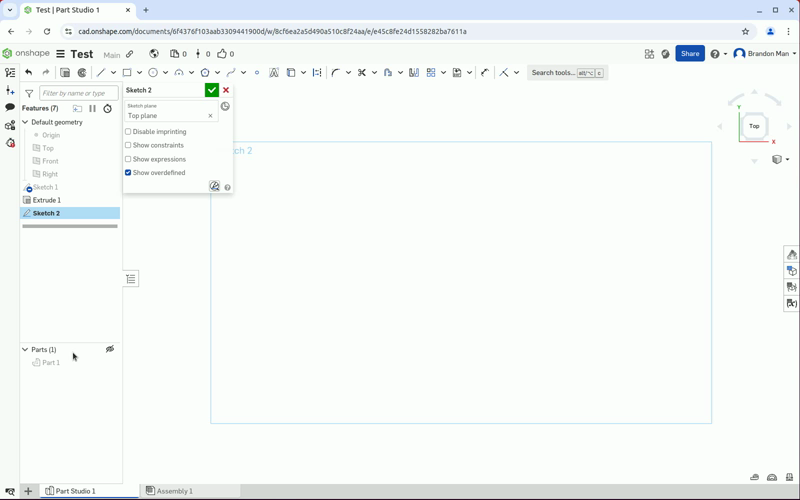
key(c)
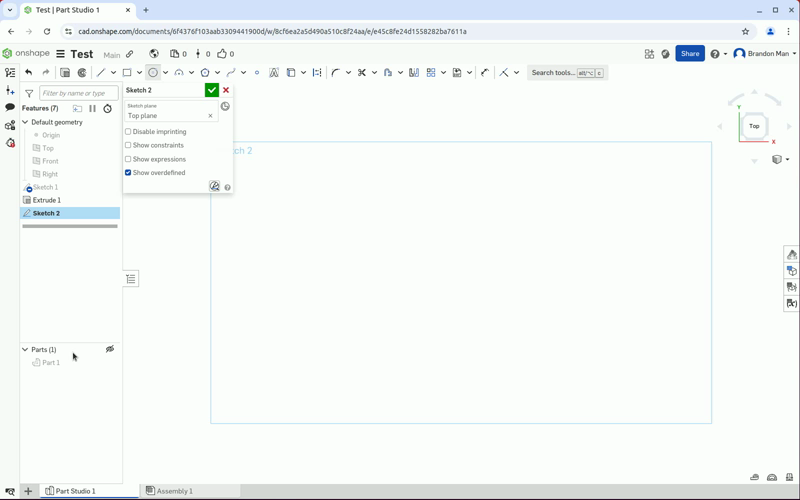
key_down(shift)
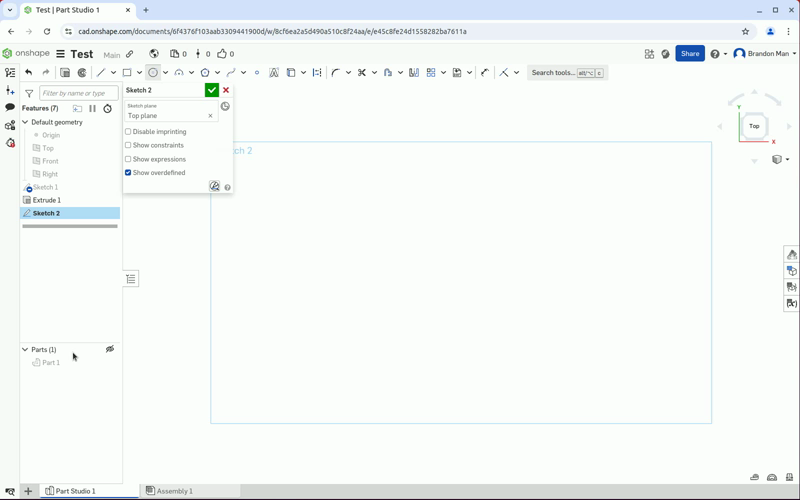
mouse_move(497, 271)
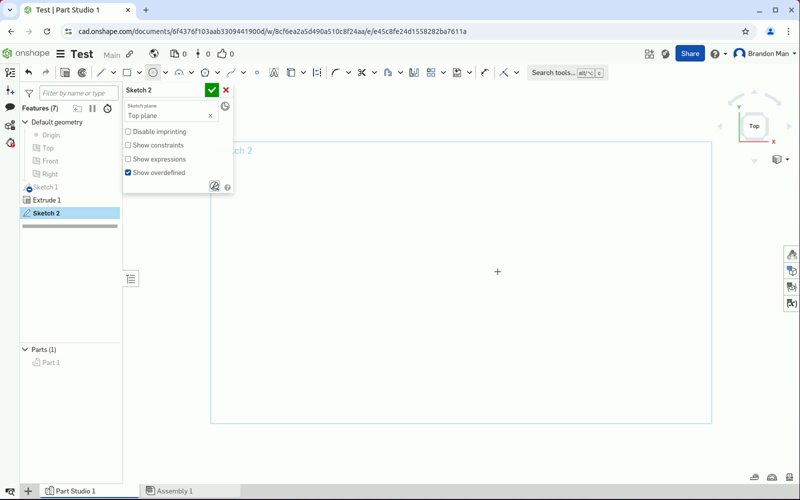
click(497, 271)
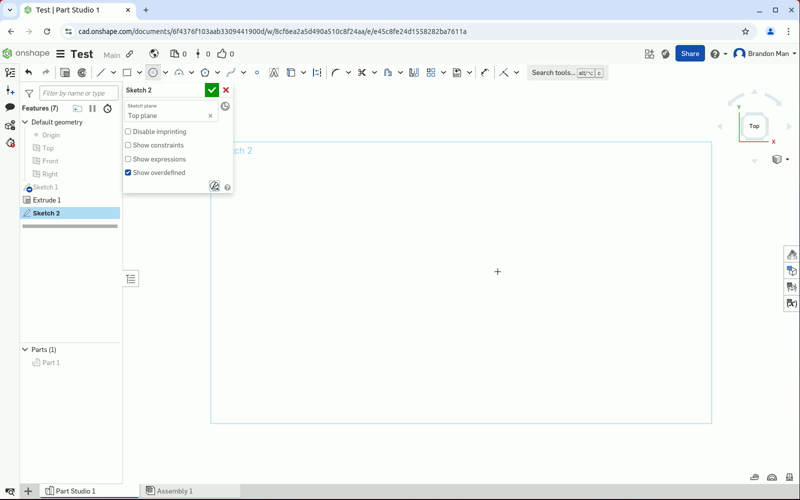
key_up(shift)
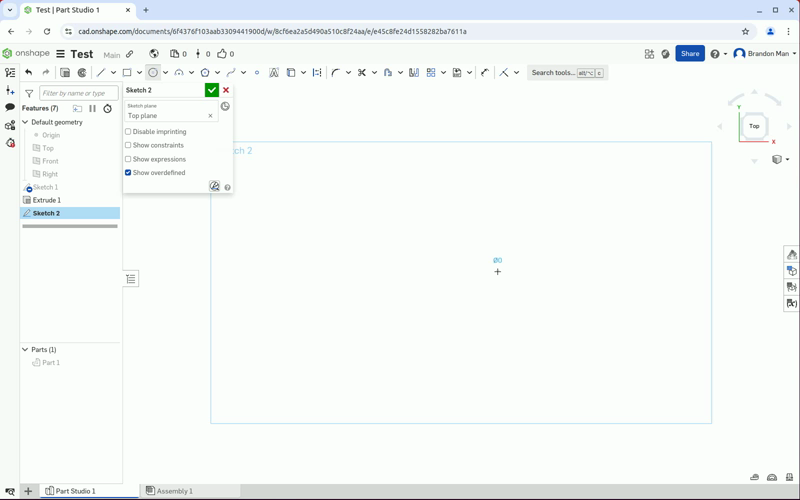
mouse_move(513, 271)
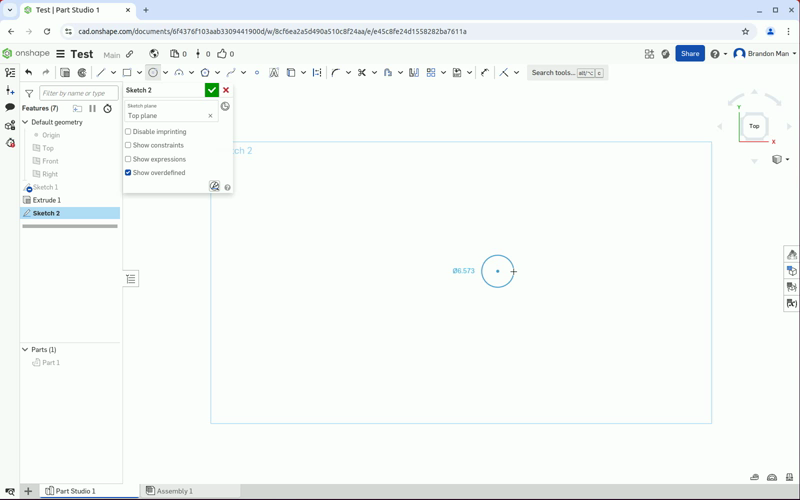
click(513, 271)
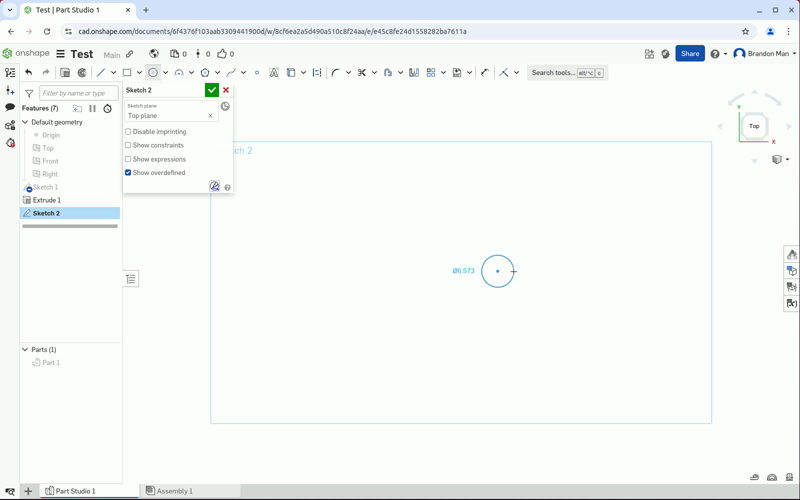
key(esc)
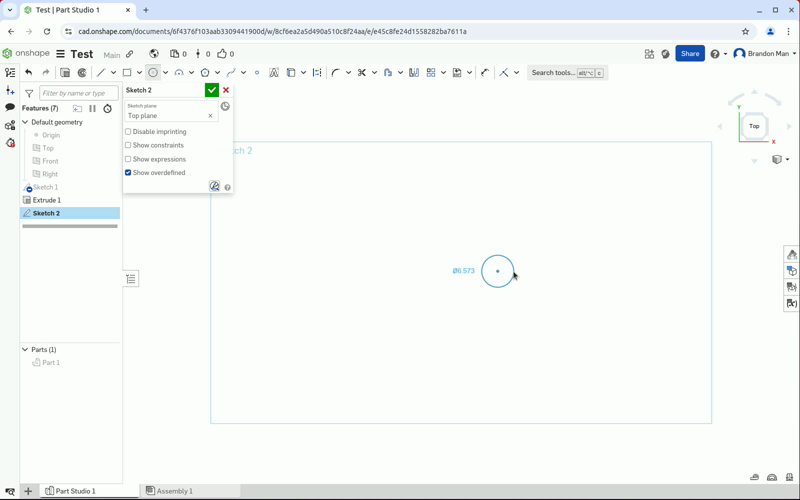
mouse_move(496, 265)
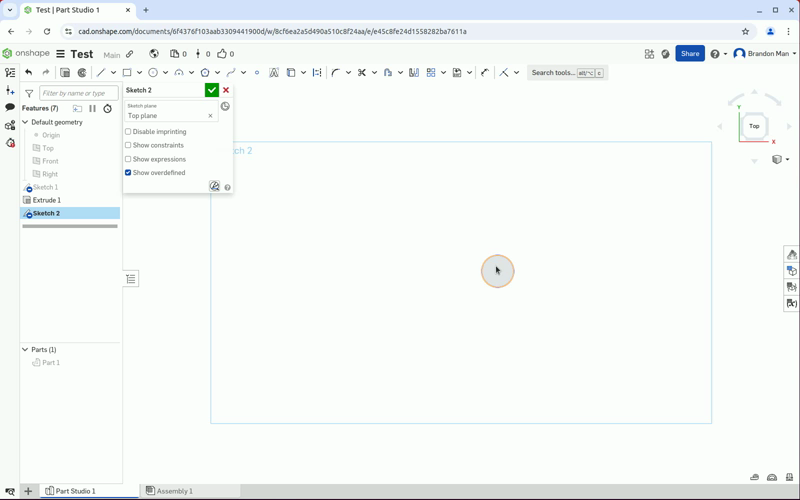
scroll(6)
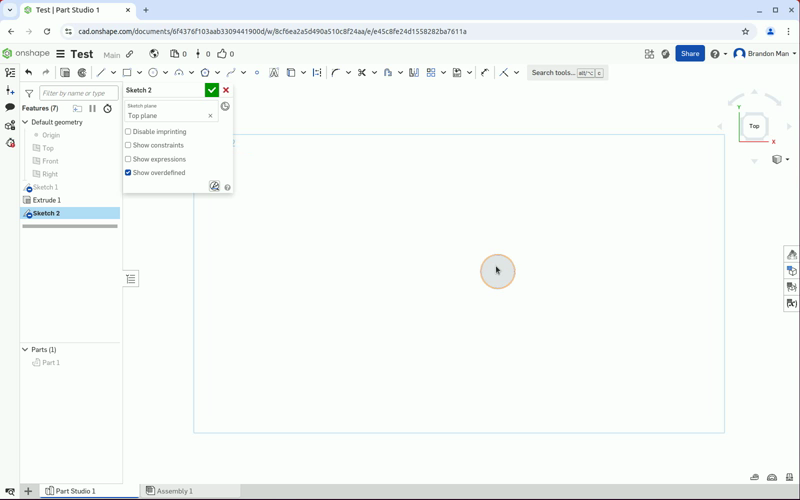
scroll(6)
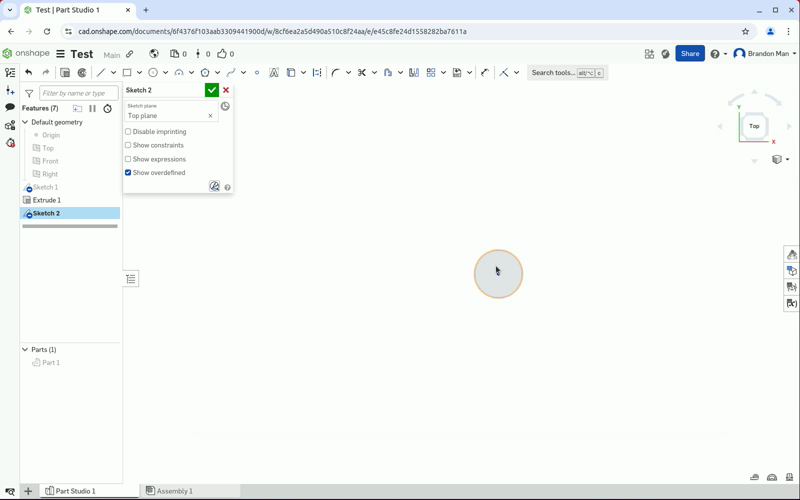
scroll(6)
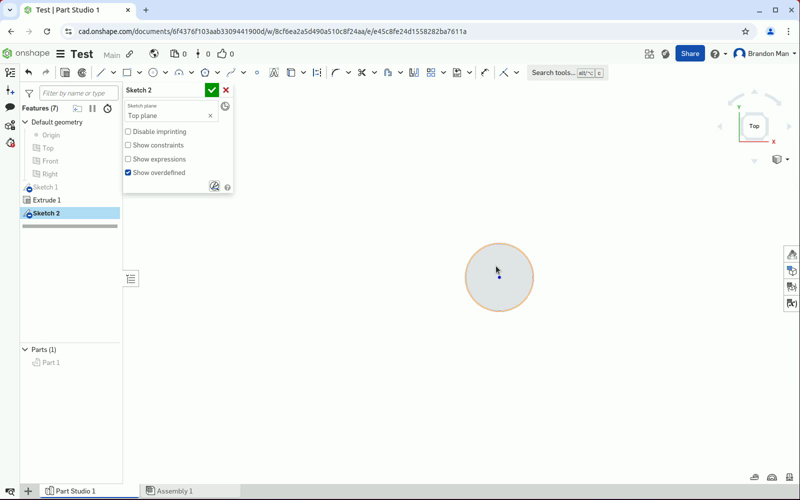
scroll(6)
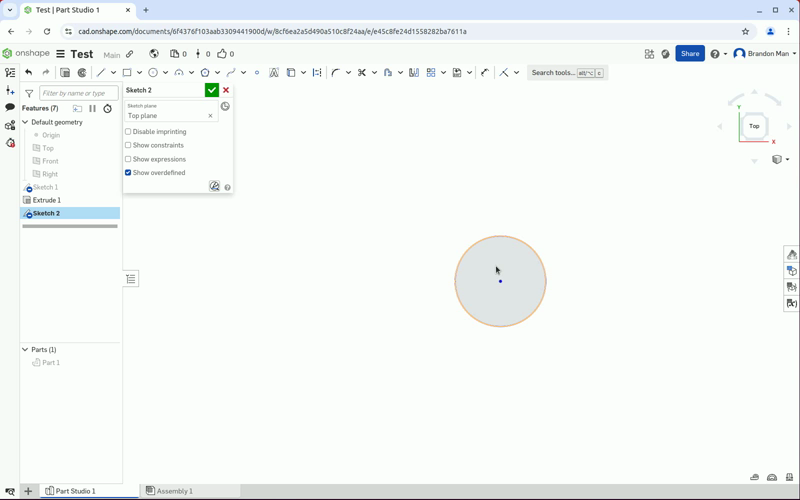
scroll(6)
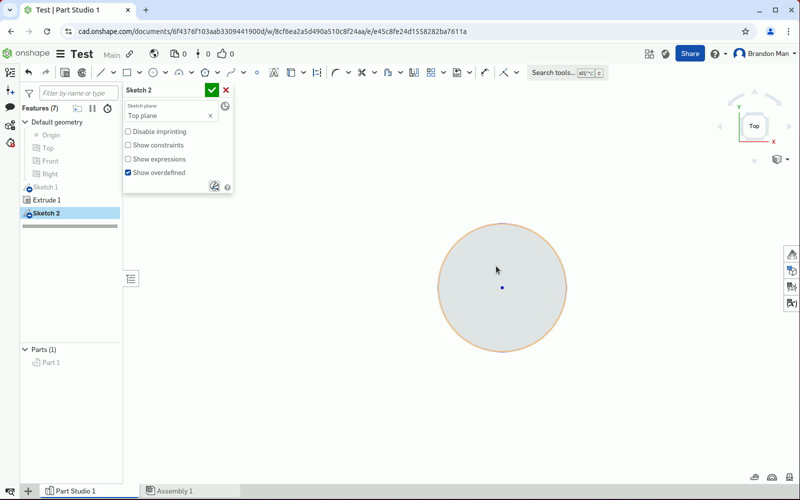
scroll(6)
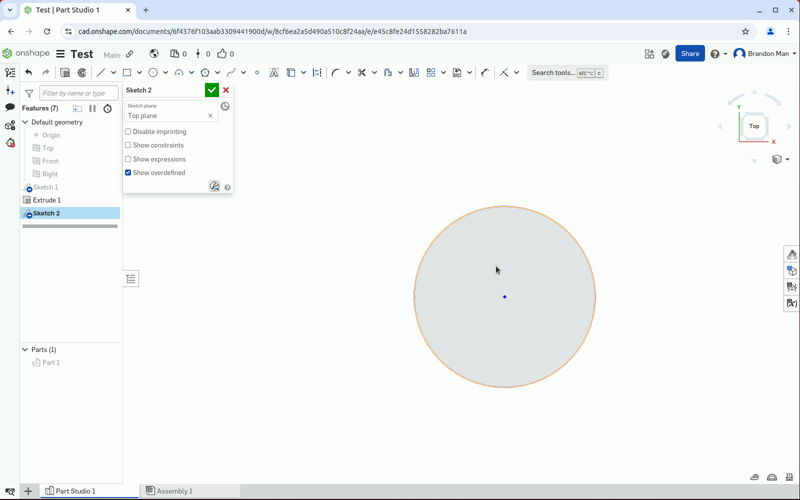
scroll(6)
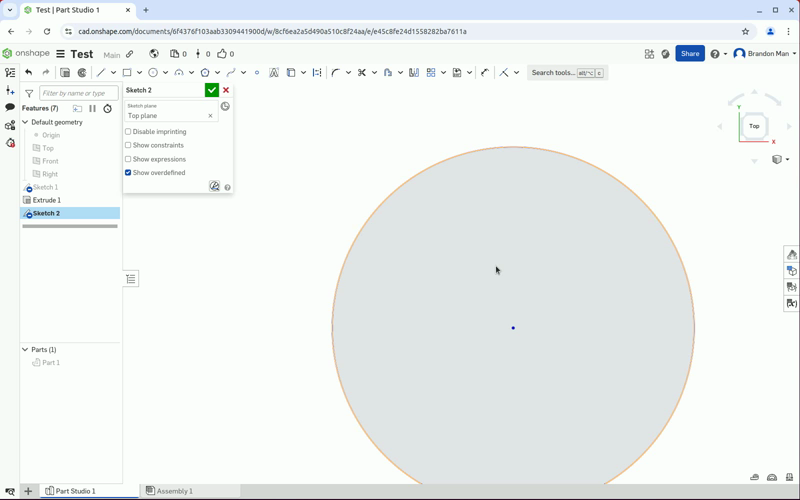
click(496, 265)
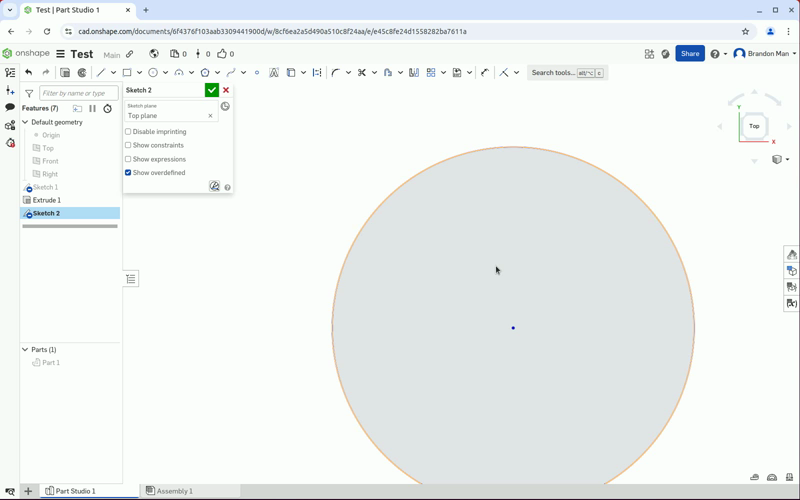
scroll(-6)
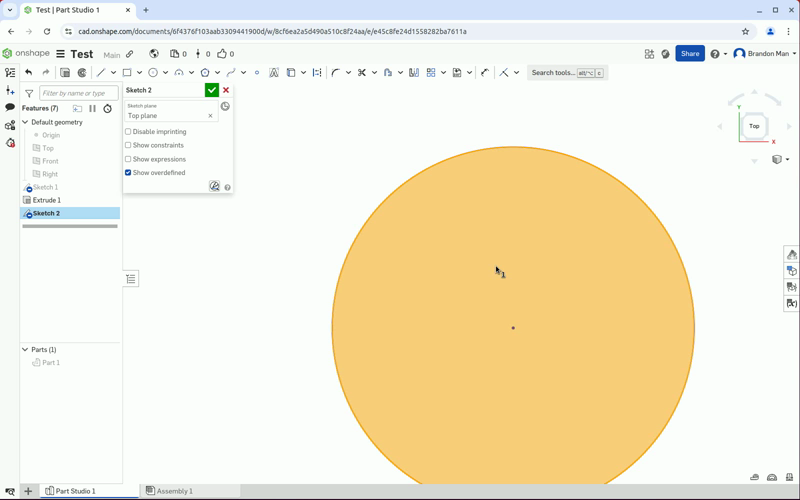
scroll(-6)
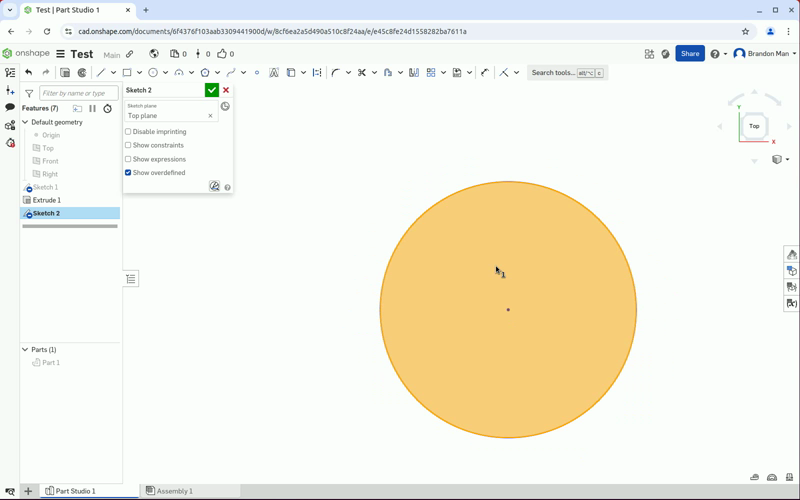
scroll(-6)
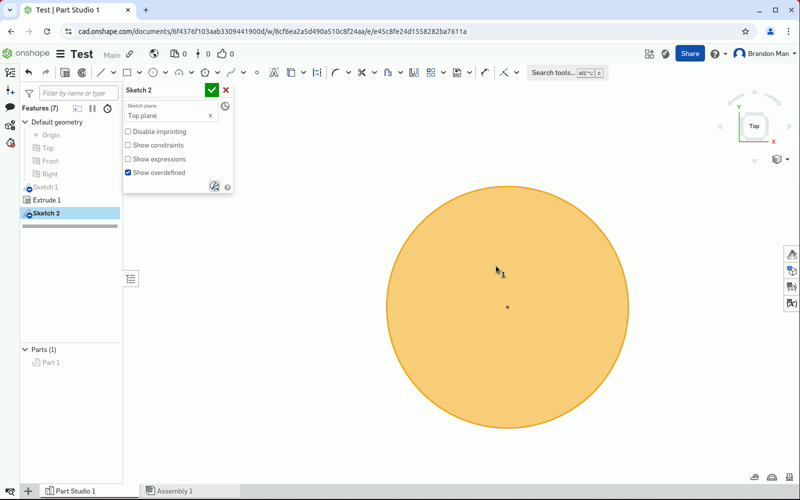
scroll(-6)
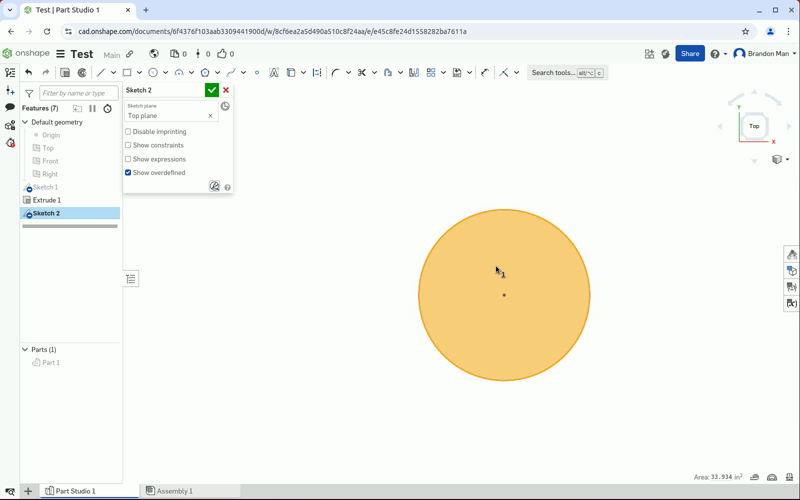
scroll(-6)
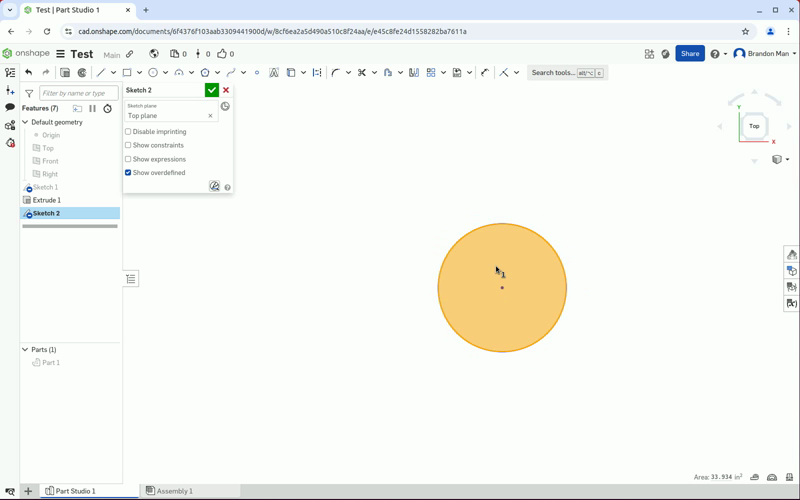
scroll(-6)
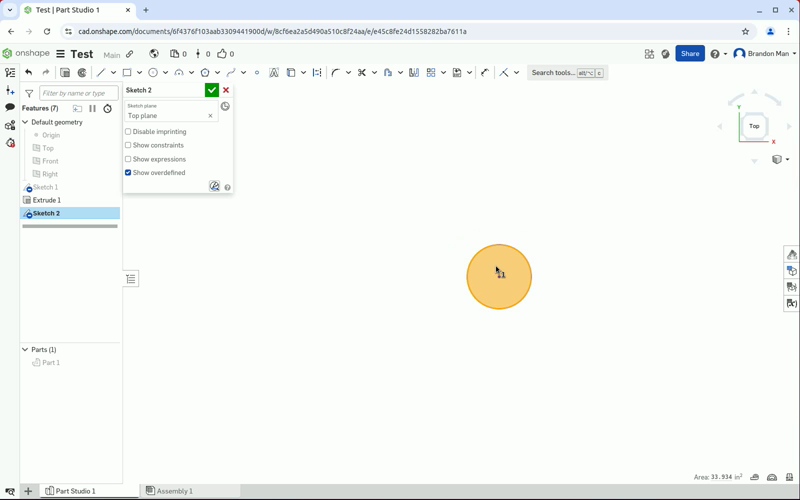
scroll(-6)
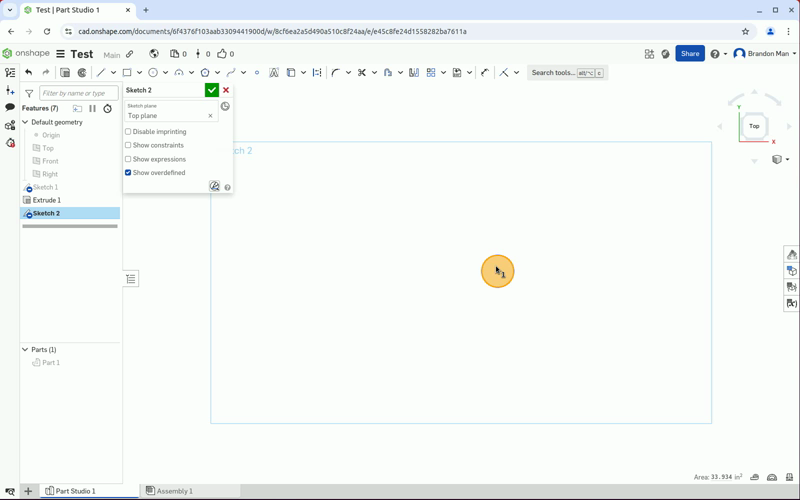
mouse_move(73, 352)
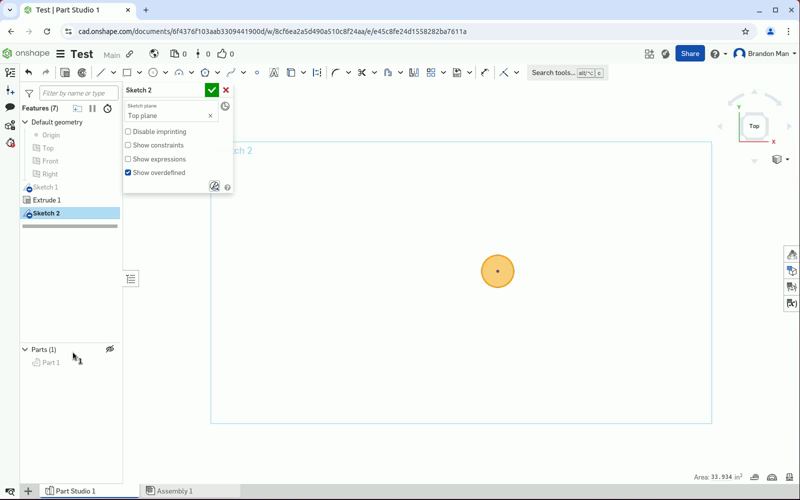
key(shift+y)
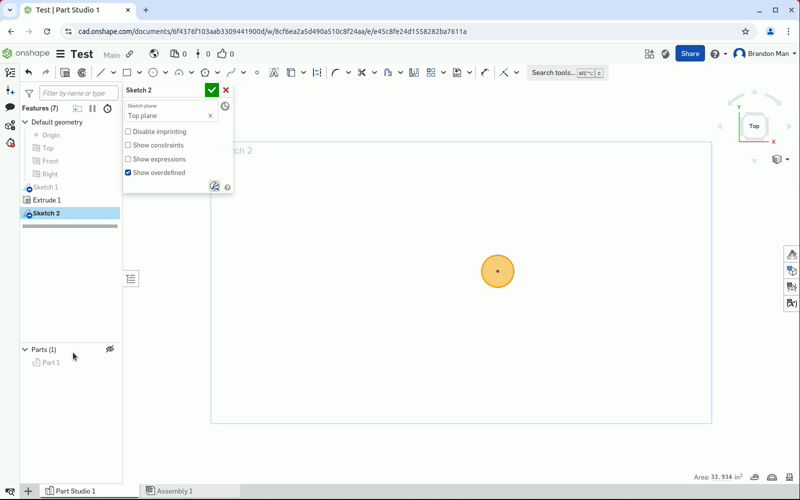
key(shift+e)
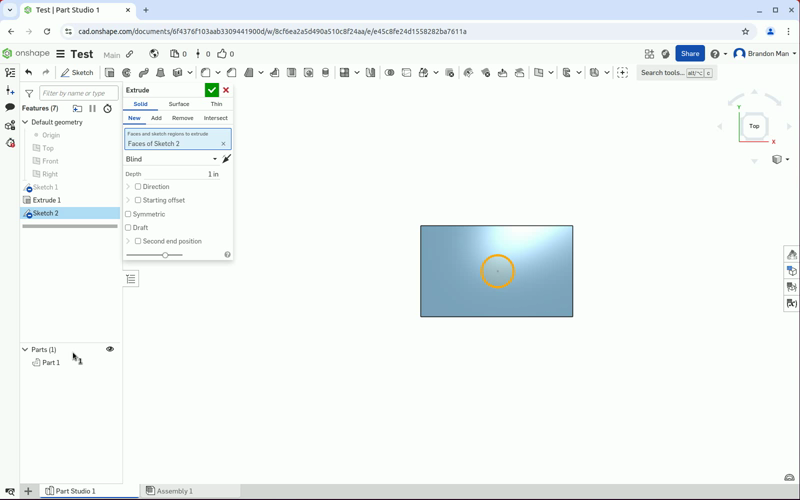
mouse_move(143, 106)
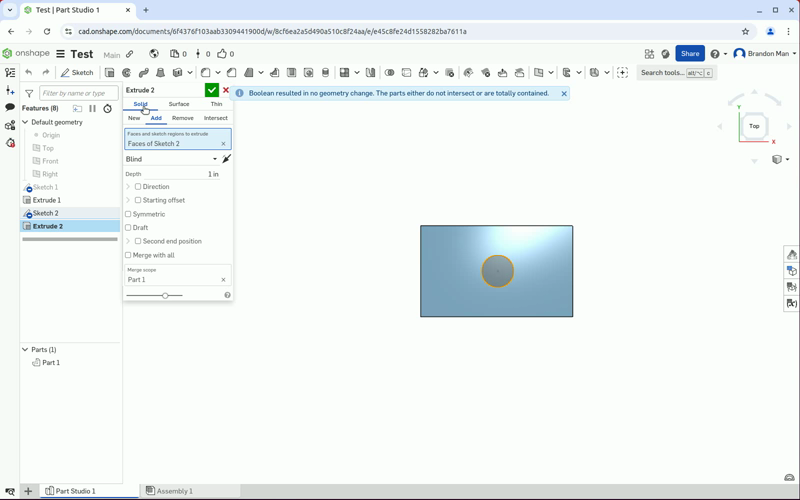
click(143, 106)
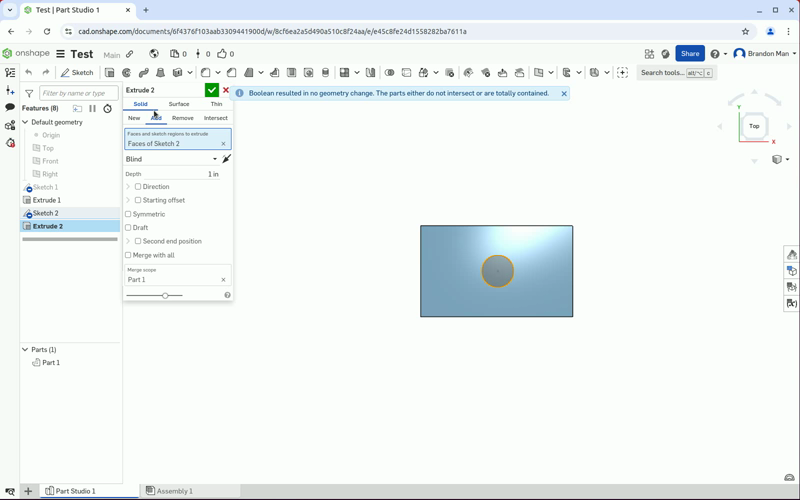
mouse_move(186, 120)
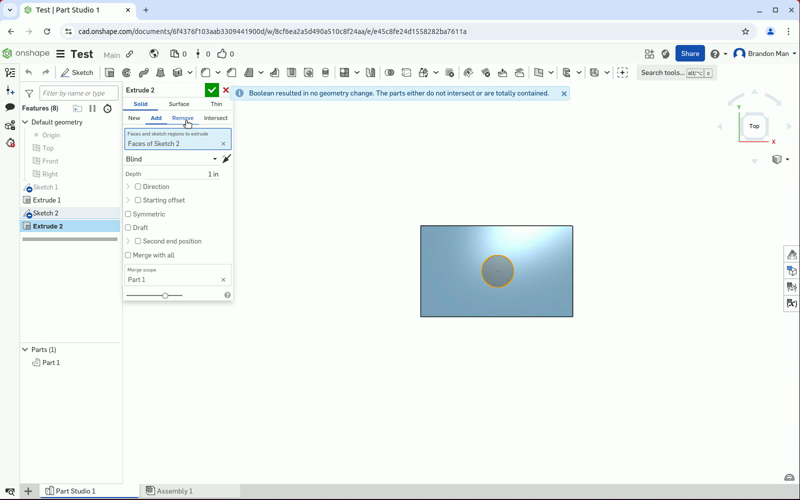
click(186, 120)
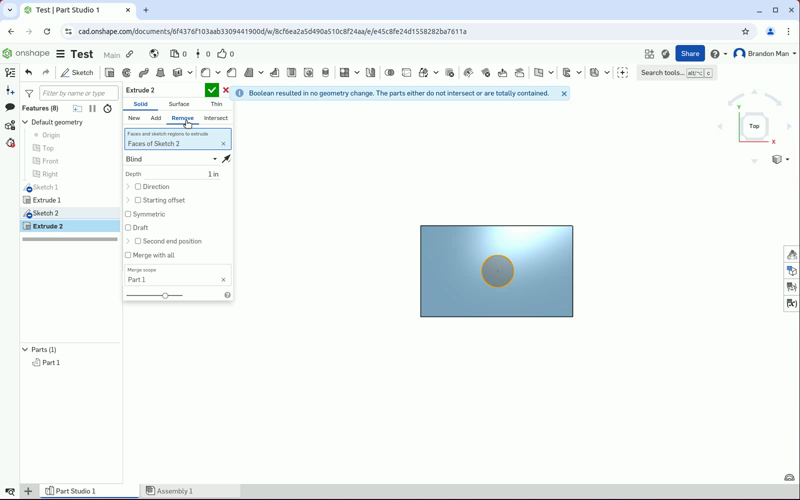
key(tab, 4)
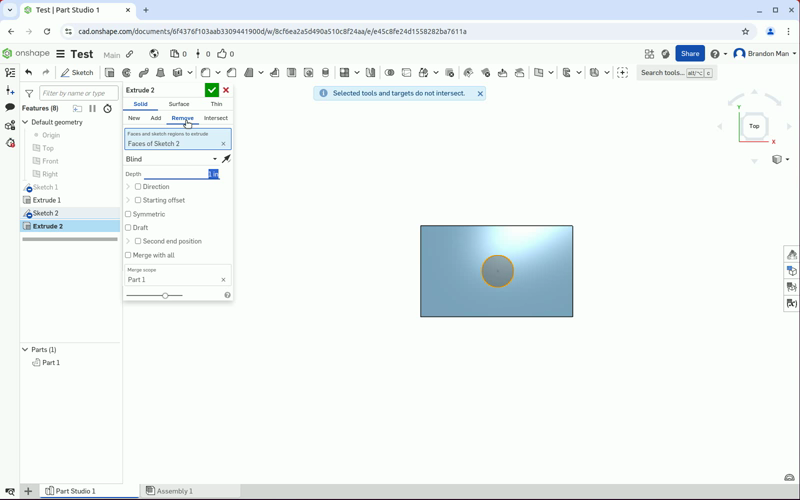
text(-9.388)
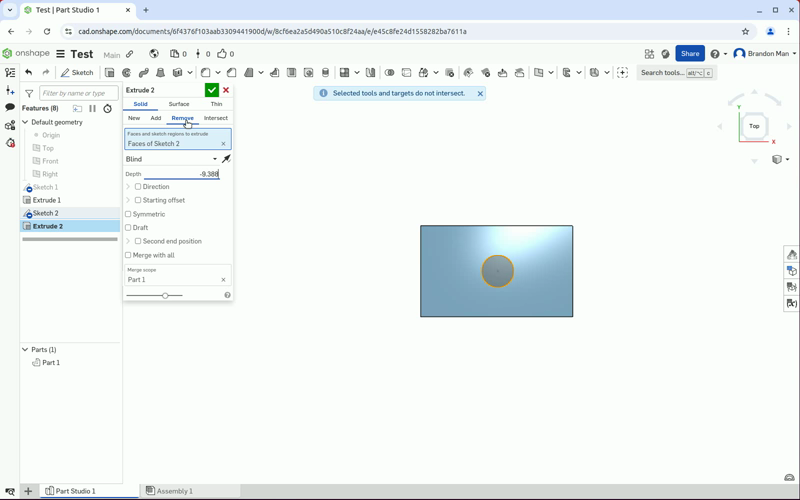
key(tab, 6)
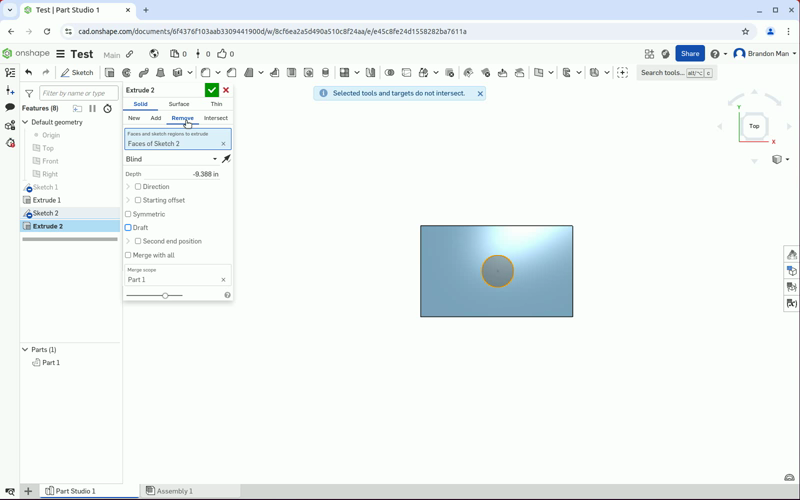
key(space)
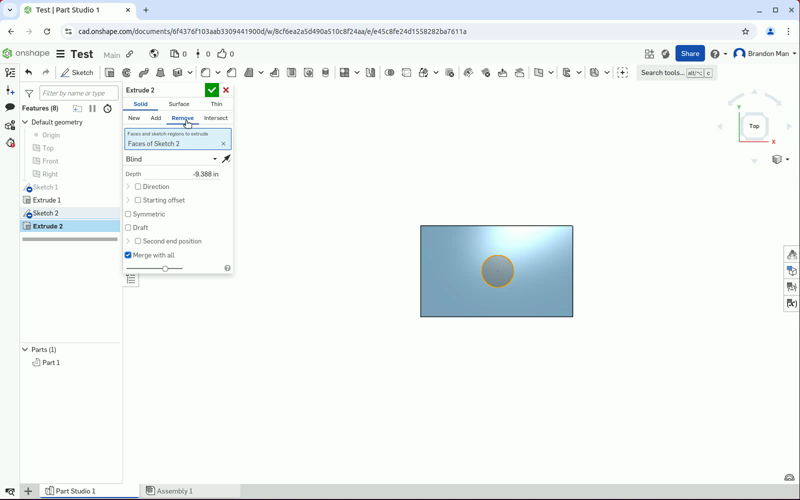
key(enter)
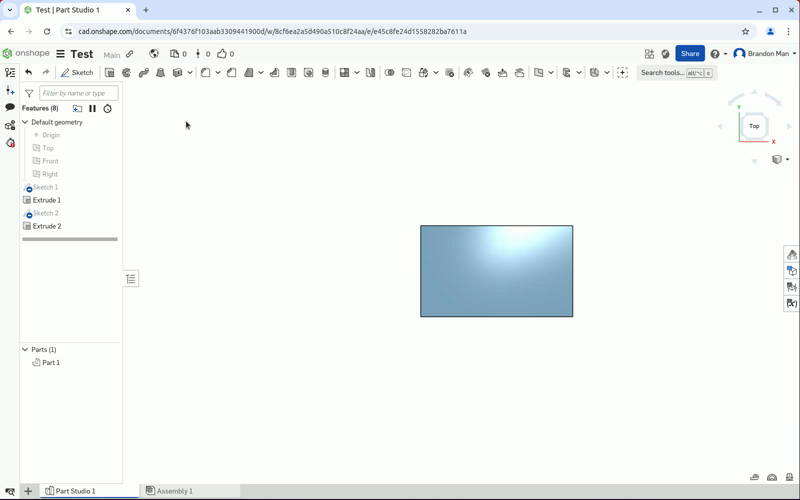
key(shift+h)
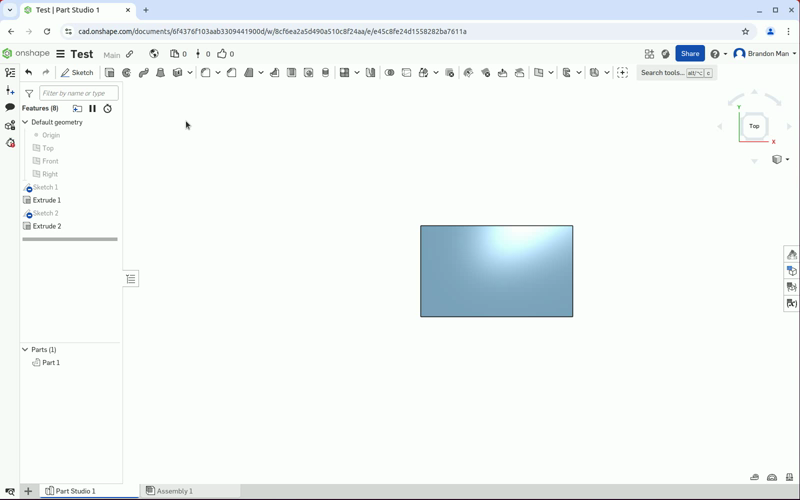
key(shift+h)
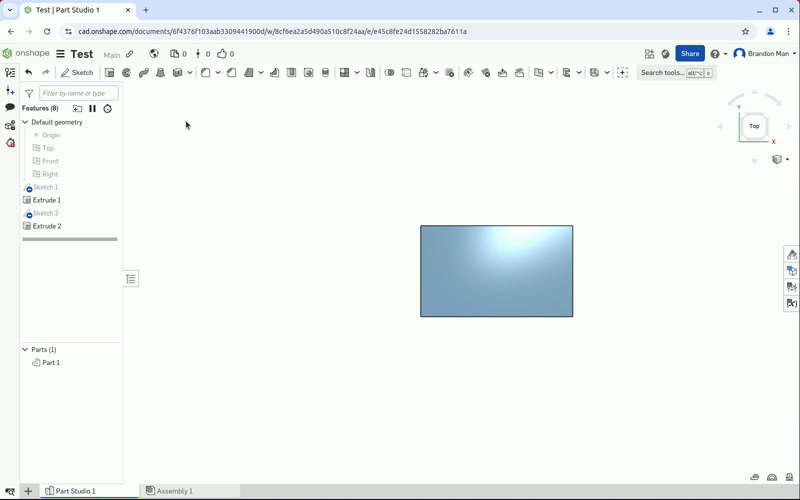
mouse_move(73, 189)
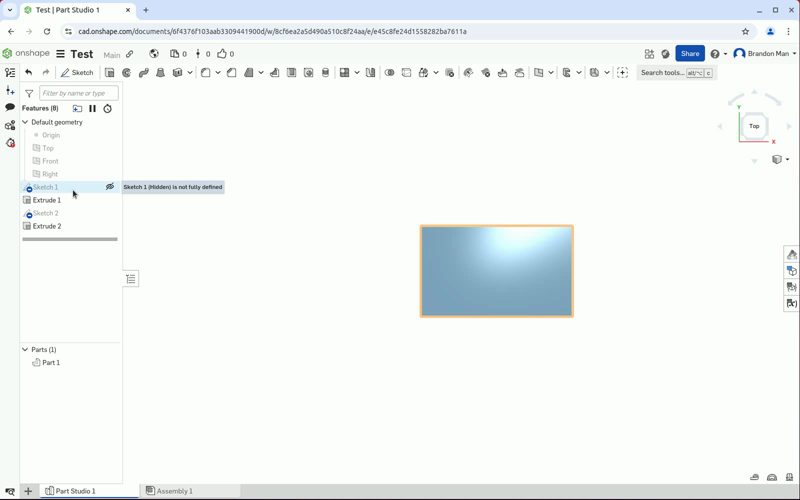
click(73, 189)
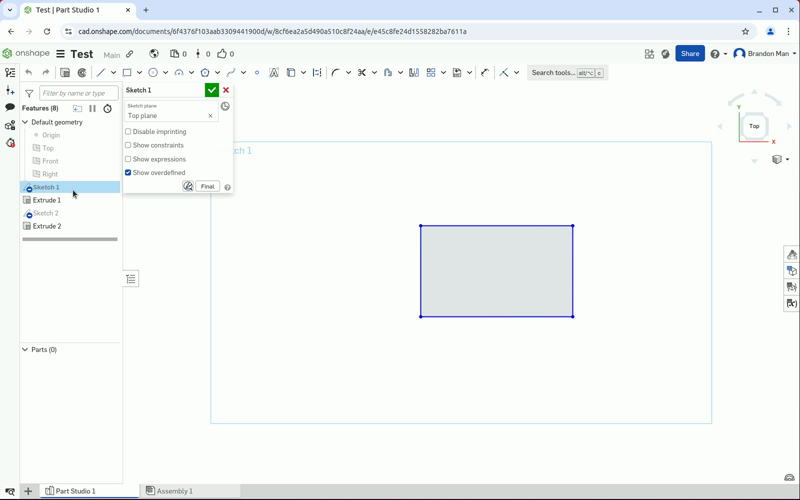
mouse_move(229, 92)
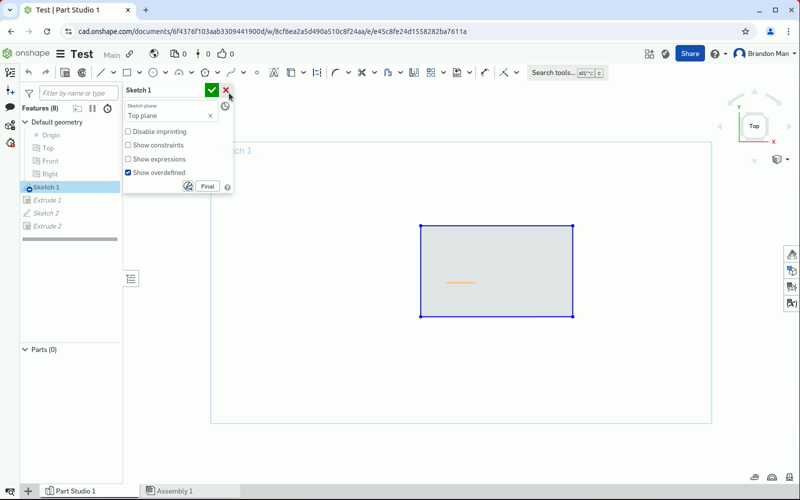
click(229, 92)
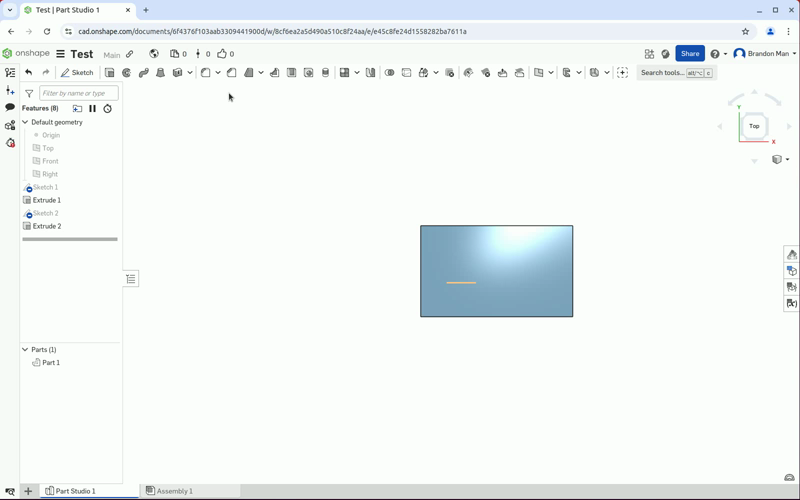
mouse_move(73, 352)
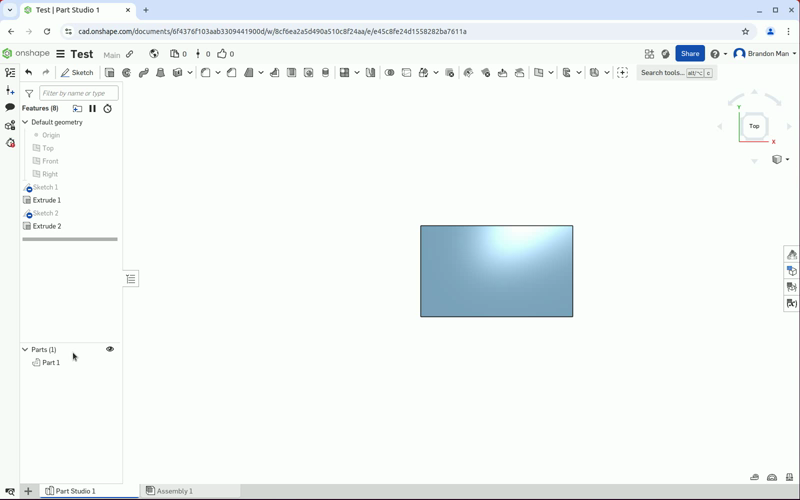
key(y)
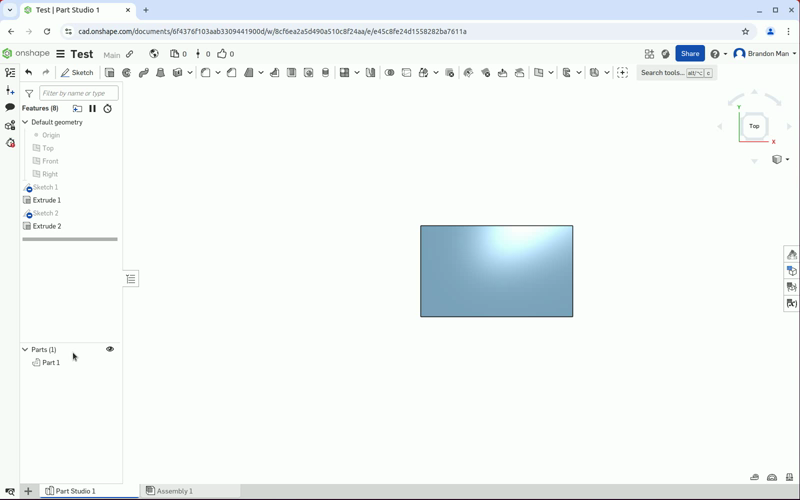
key(shift+p)
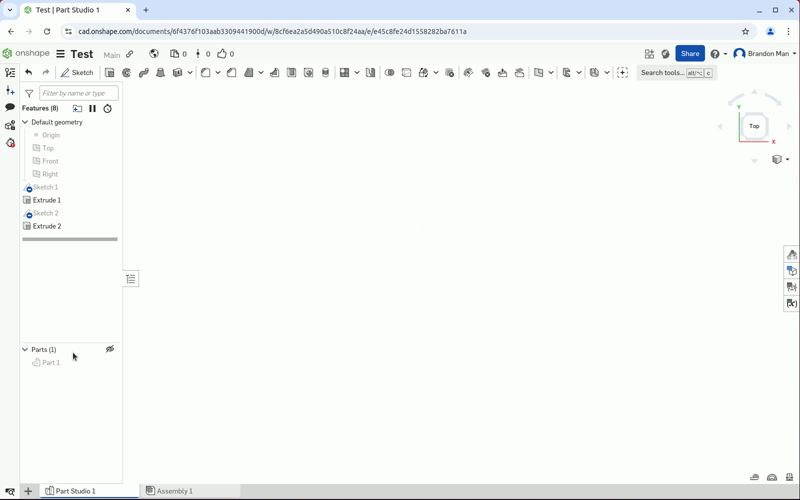
key(space)
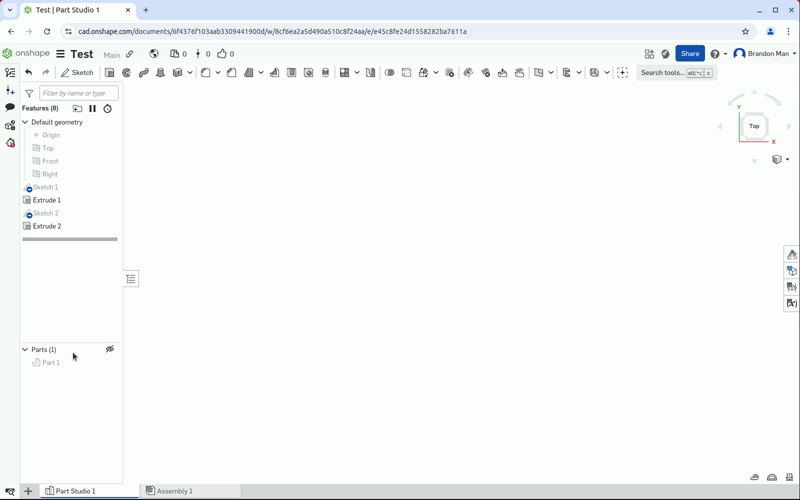
key_down(shift)
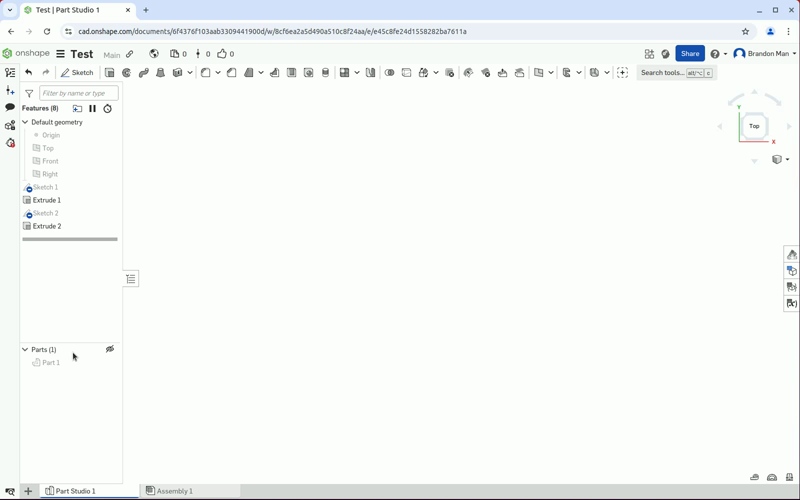
key(up)
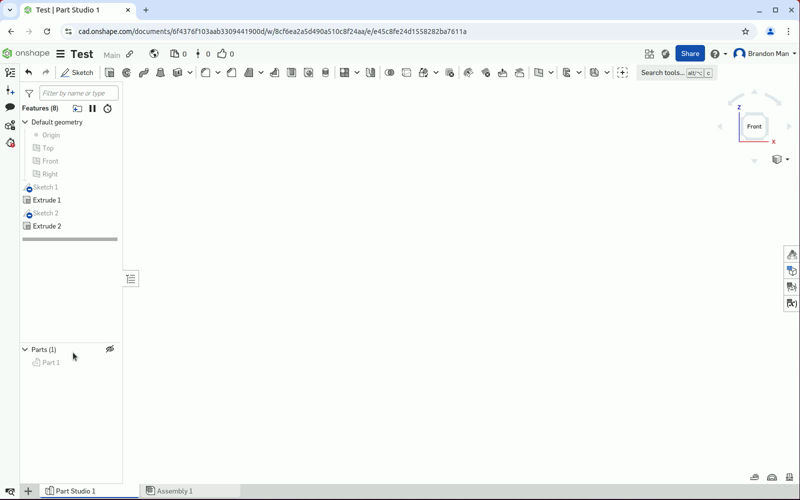
key_up(shift)
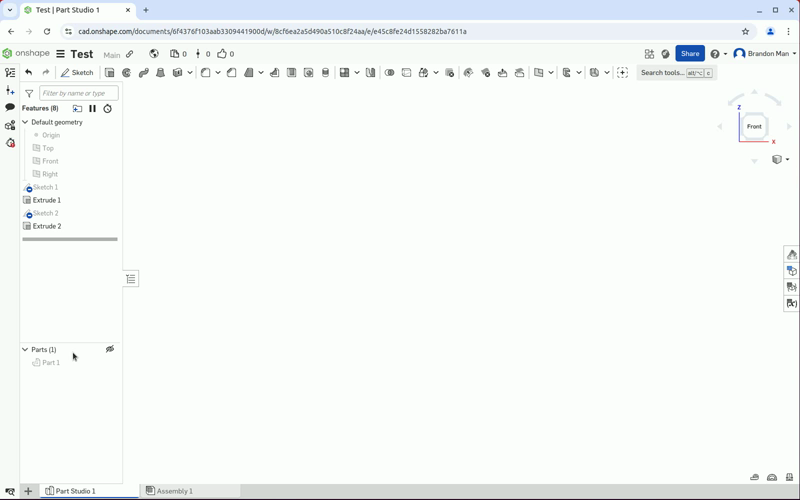
key(space)
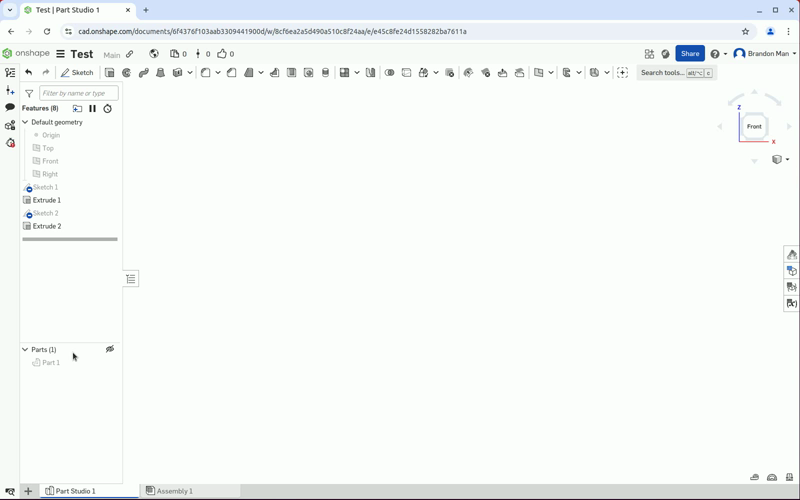
key_down(shift)
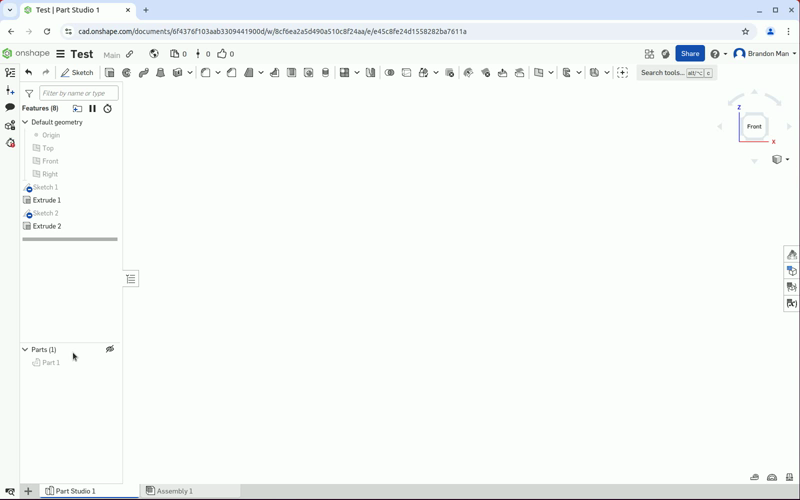
key(left)
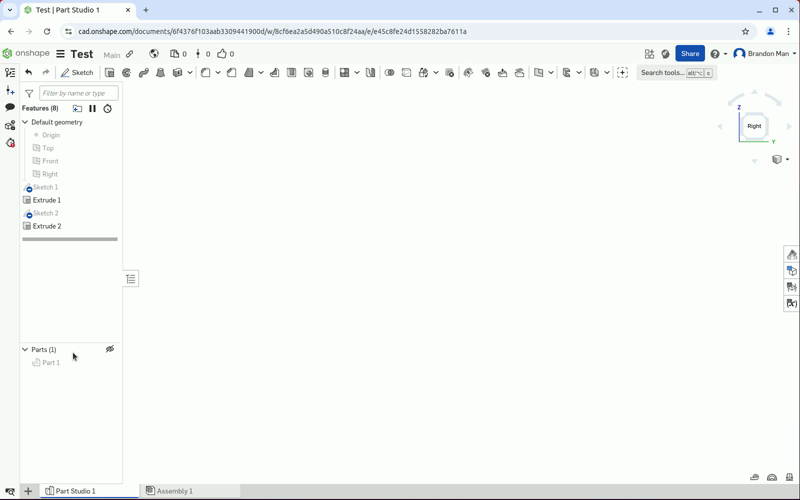
key_up(shift)
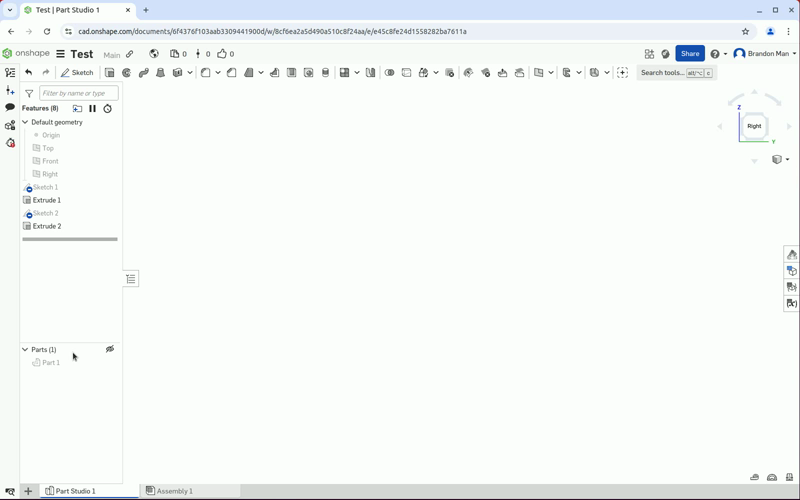
mouse_move(73, 352)
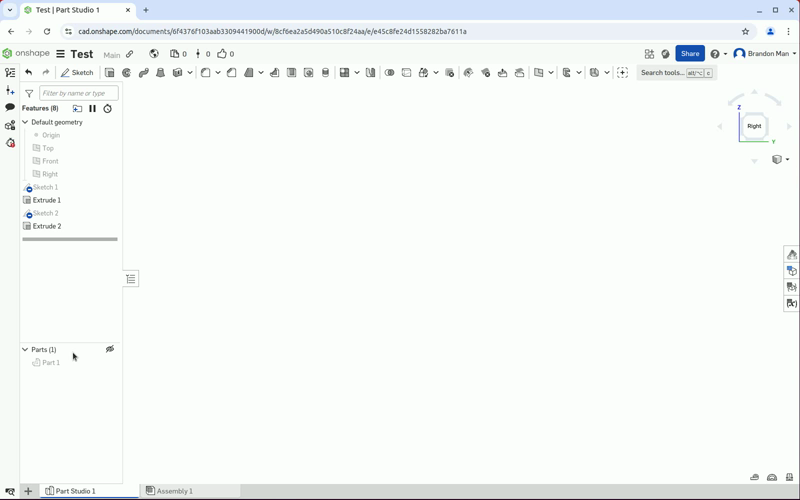
key(shift+y)
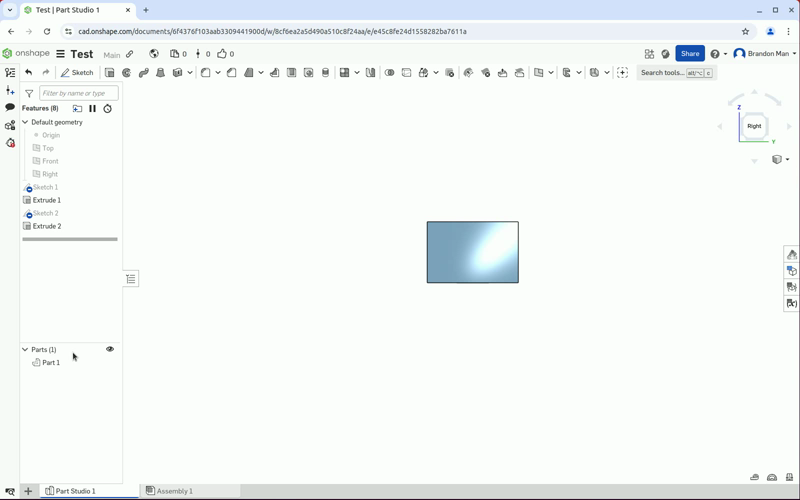
mouse_move(541, 75)
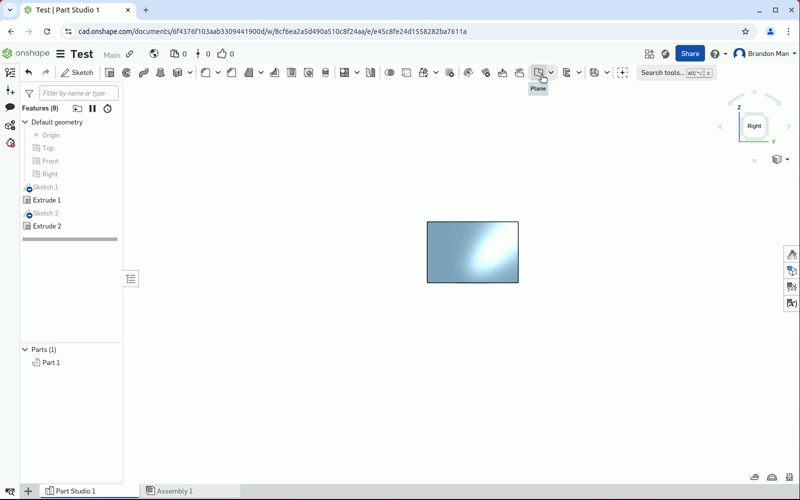
click(541, 75)
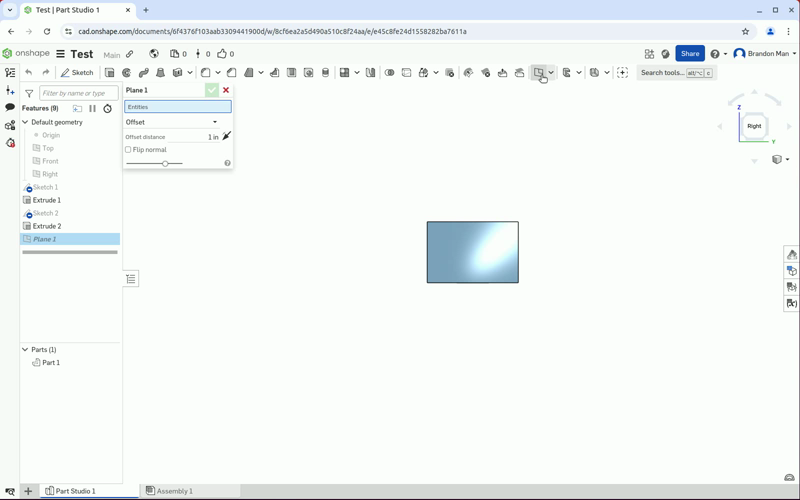
mouse_move(73, 176)
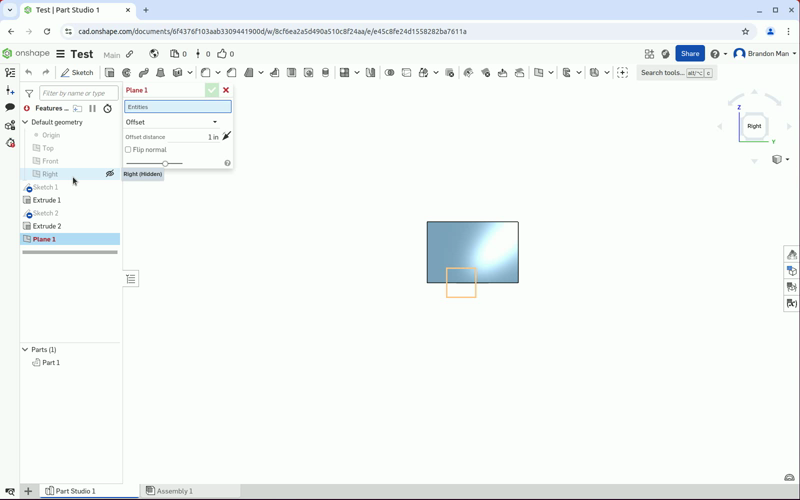
click(73, 176)
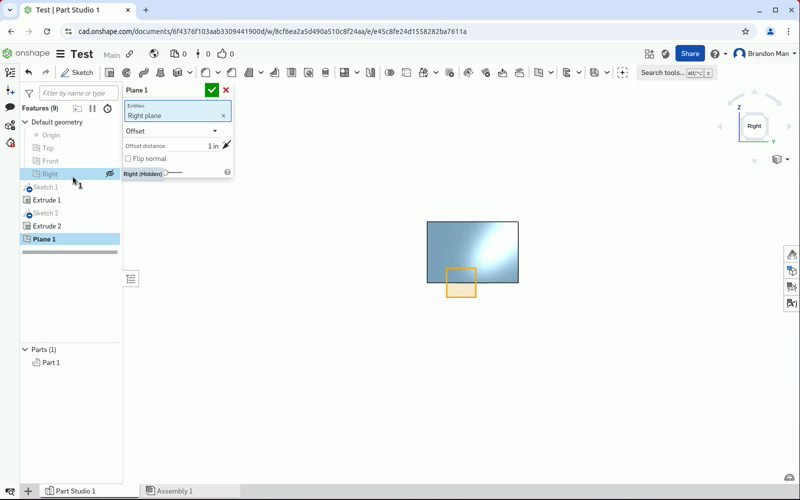
key(tab, 2)
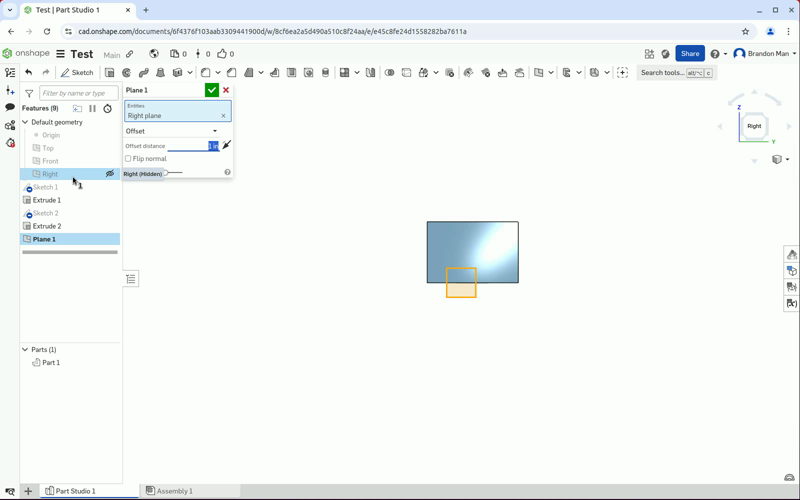
text(23.108)
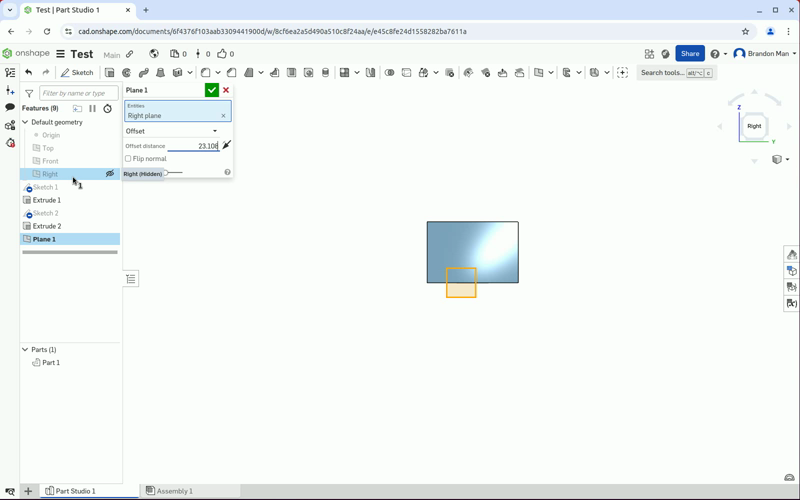
key(enter, 2)
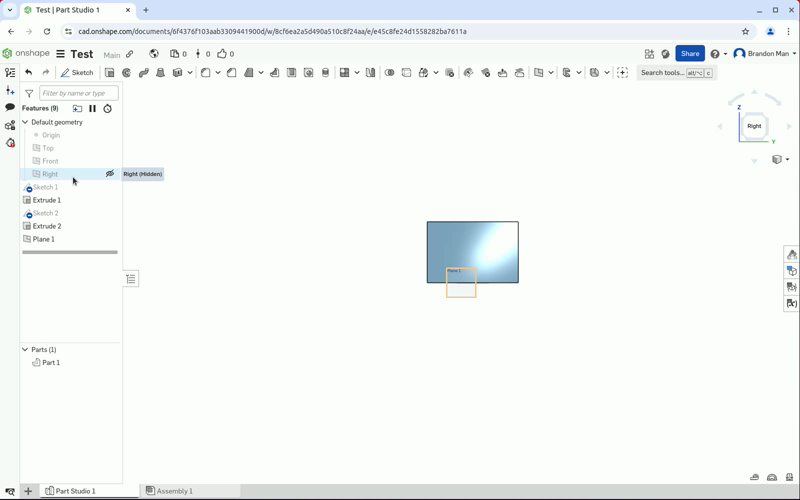
key(shift+s)
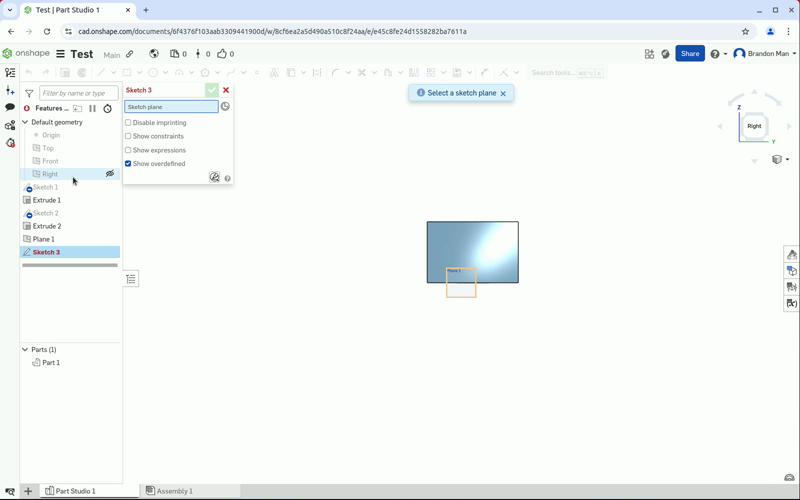
mouse_move(73, 241)
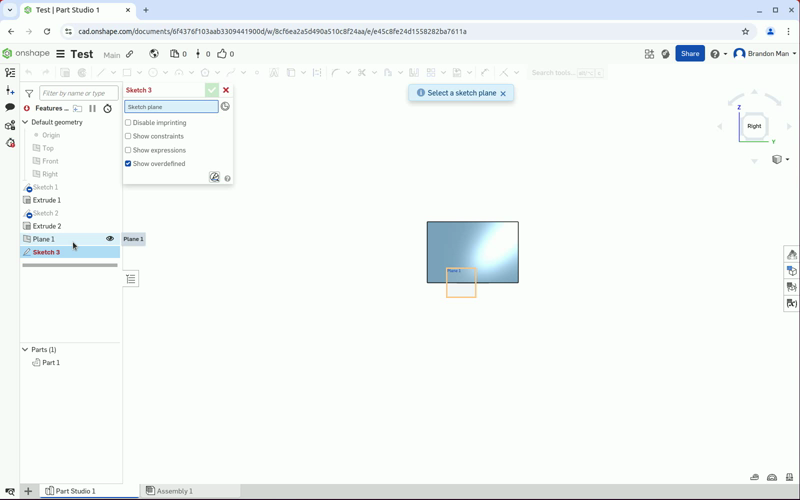
click(73, 241)
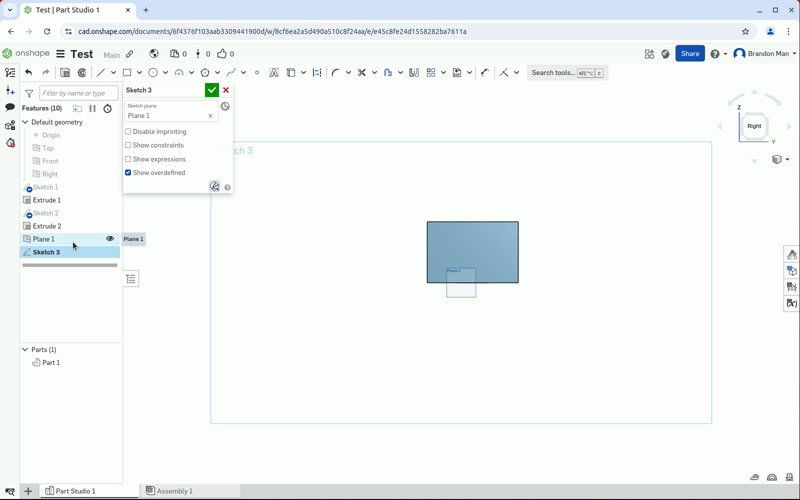
mouse_move(73, 352)
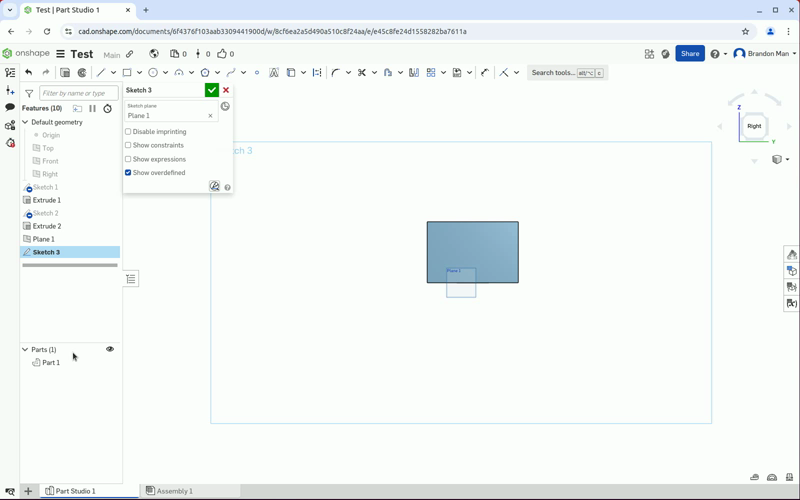
key(y)
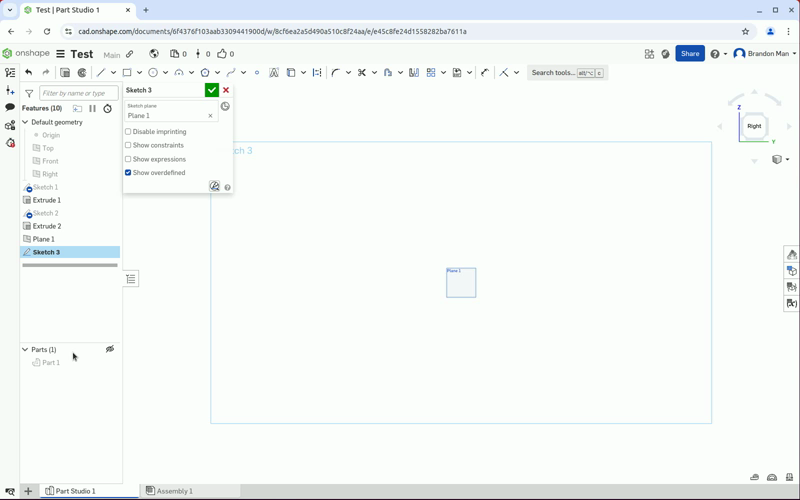
key(c)
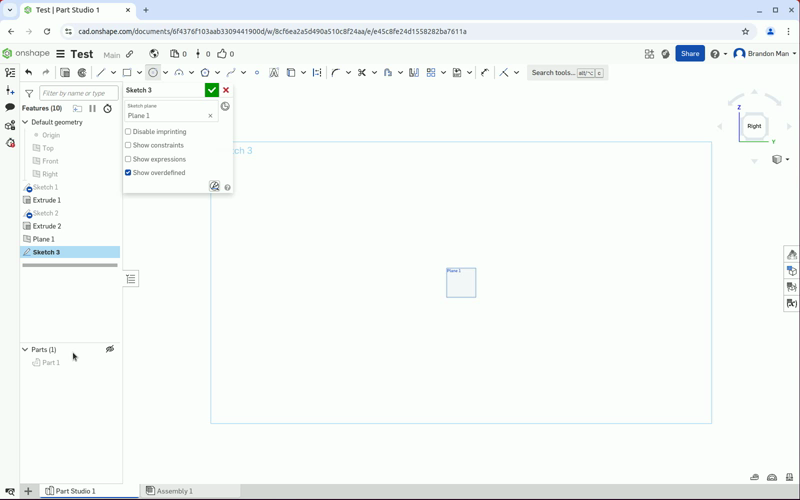
key_down(shift)
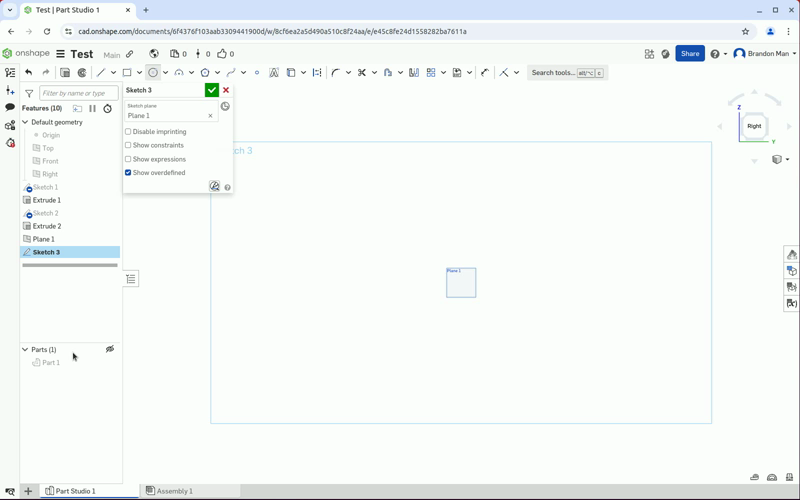
mouse_move(473, 253)
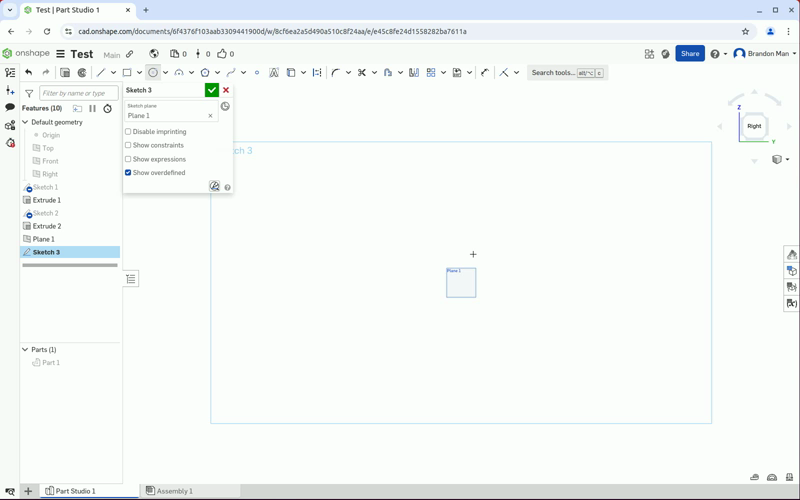
click(473, 253)
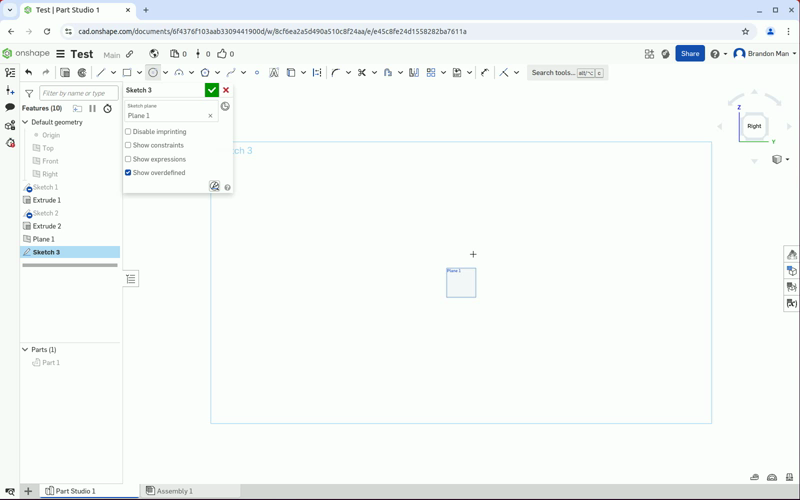
key_up(shift)
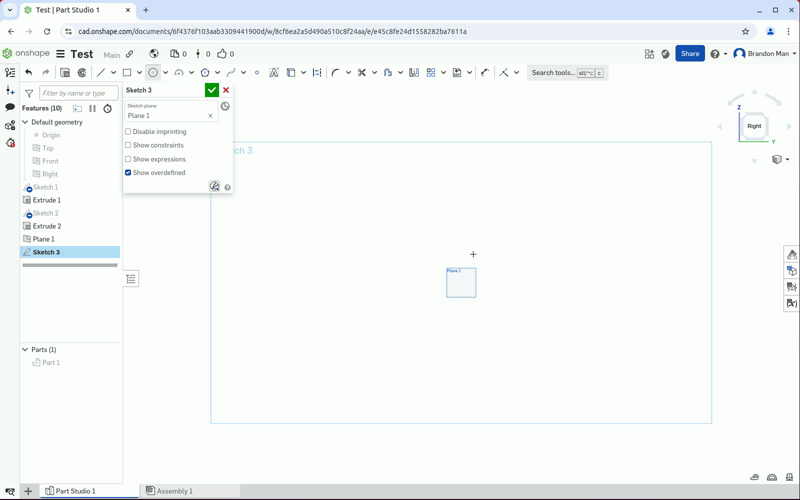
mouse_move(489, 253)
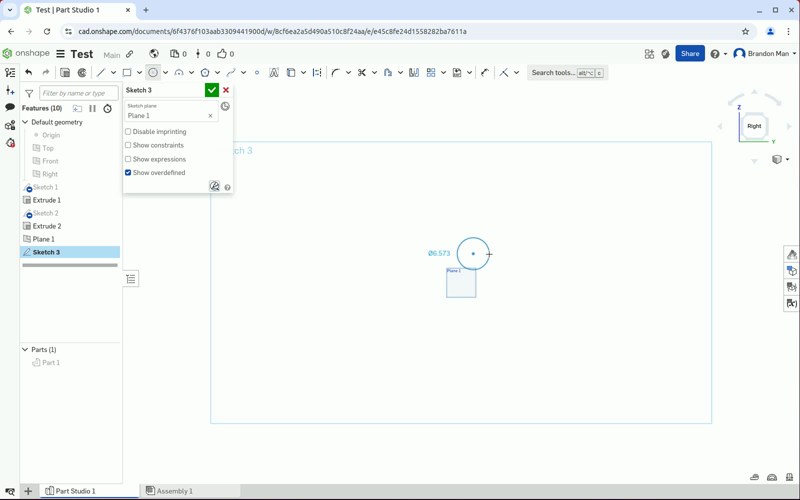
click(489, 253)
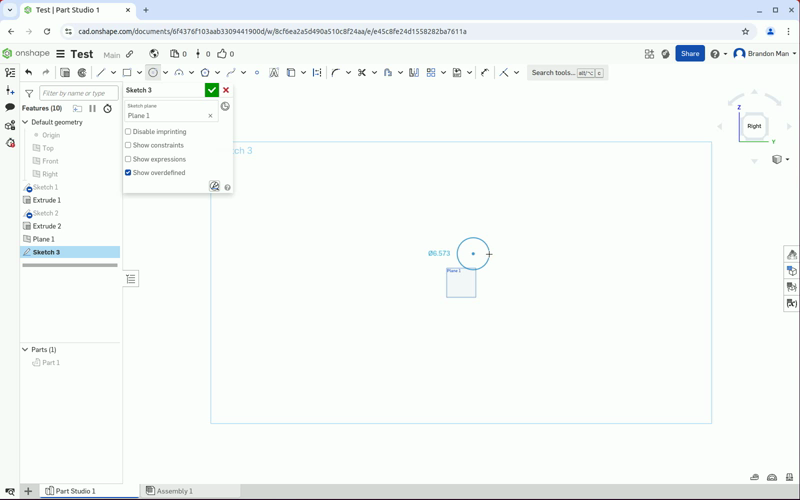
key(esc)
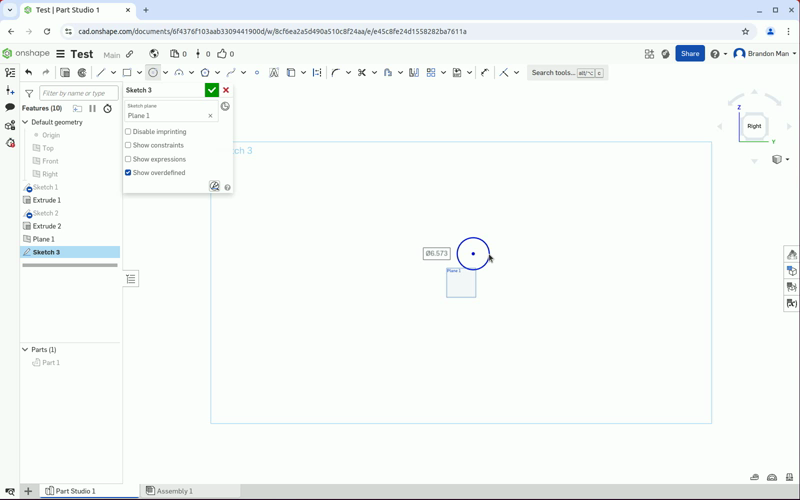
mouse_move(469, 242)
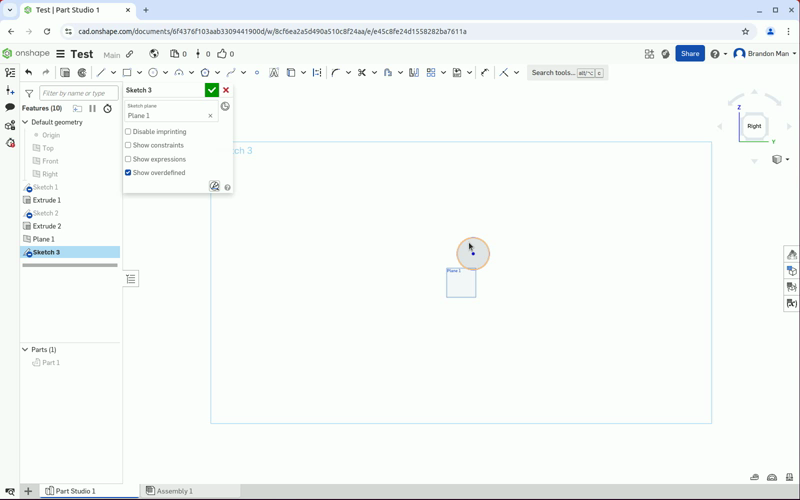
scroll(6)
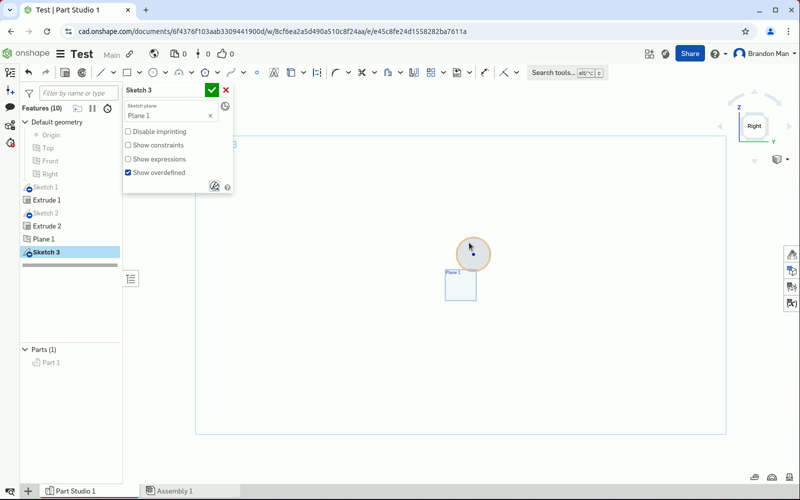
scroll(6)
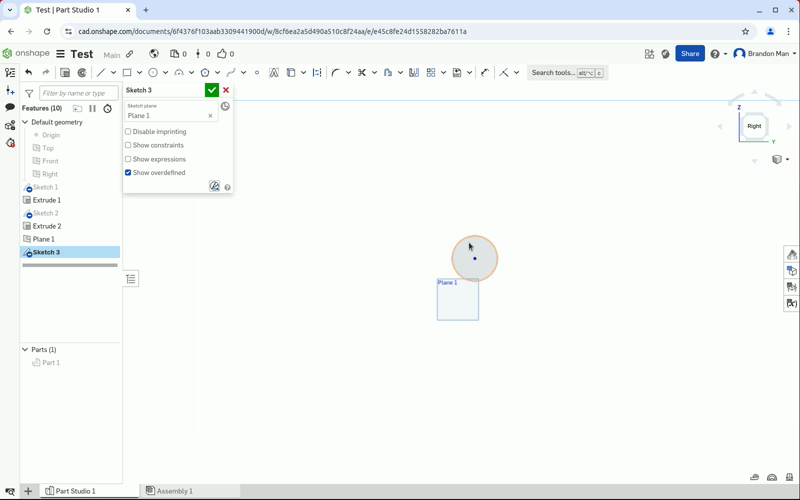
scroll(6)
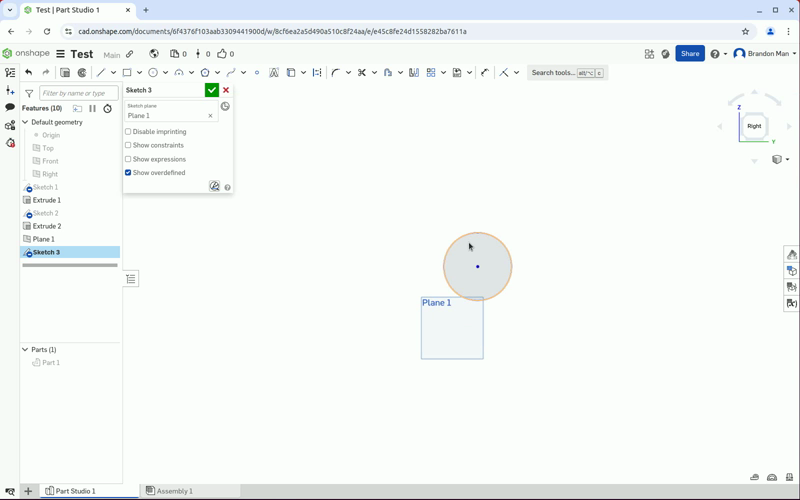
scroll(6)
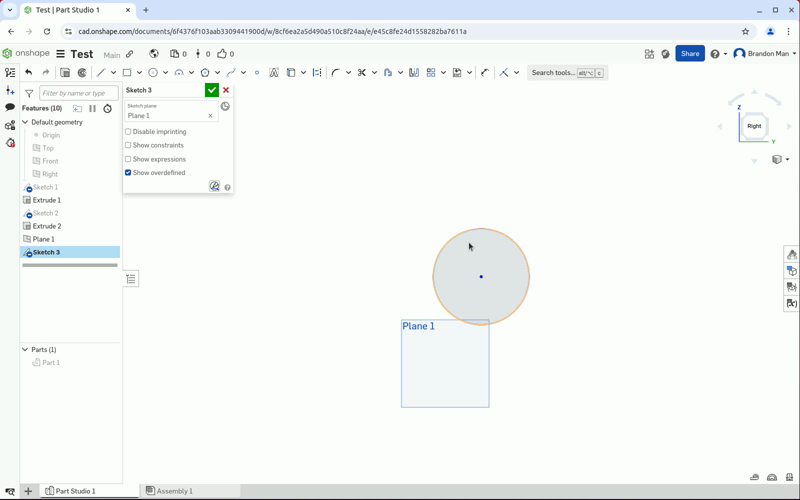
scroll(6)
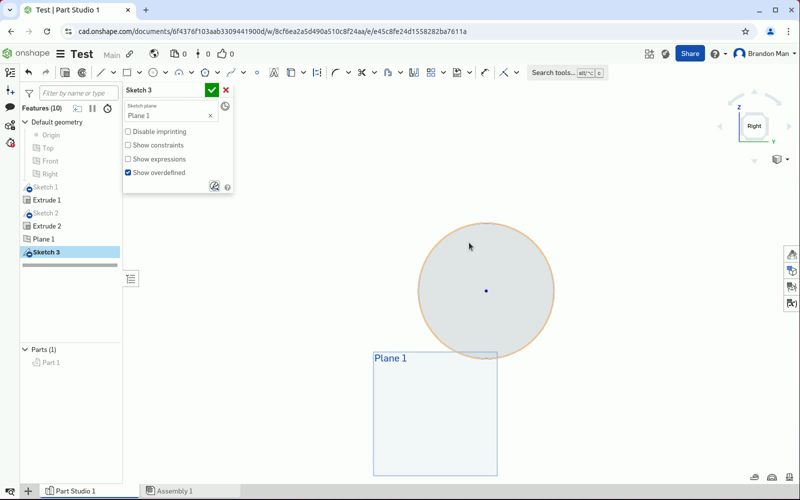
scroll(6)
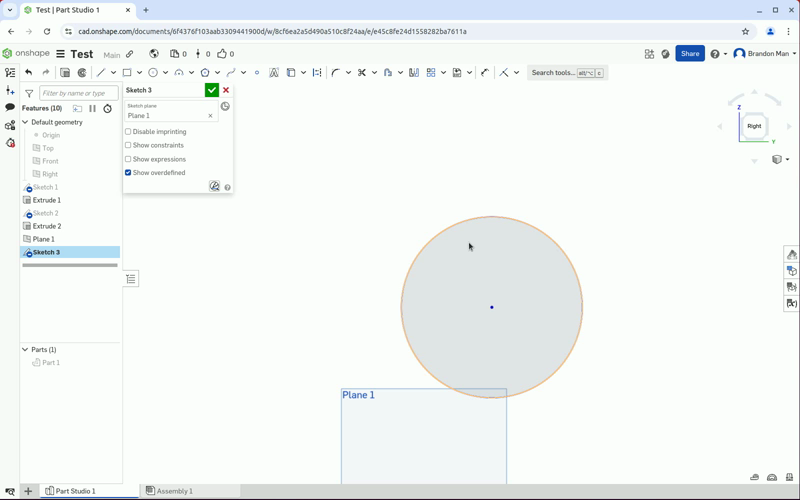
scroll(6)
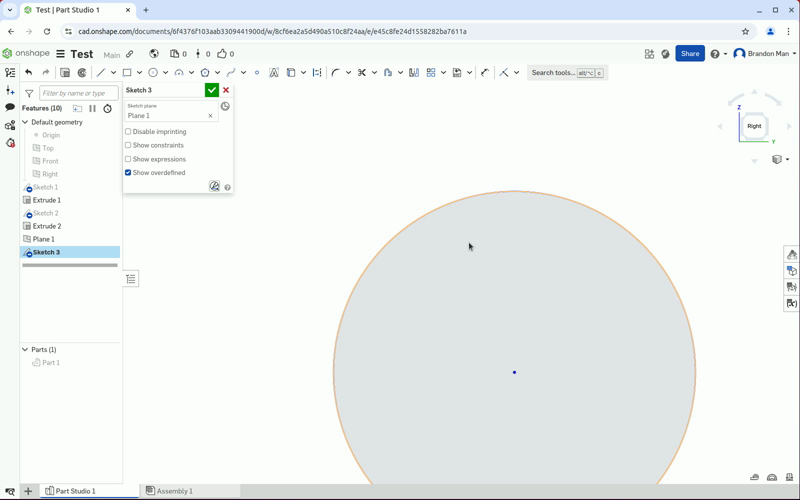
click(469, 242)
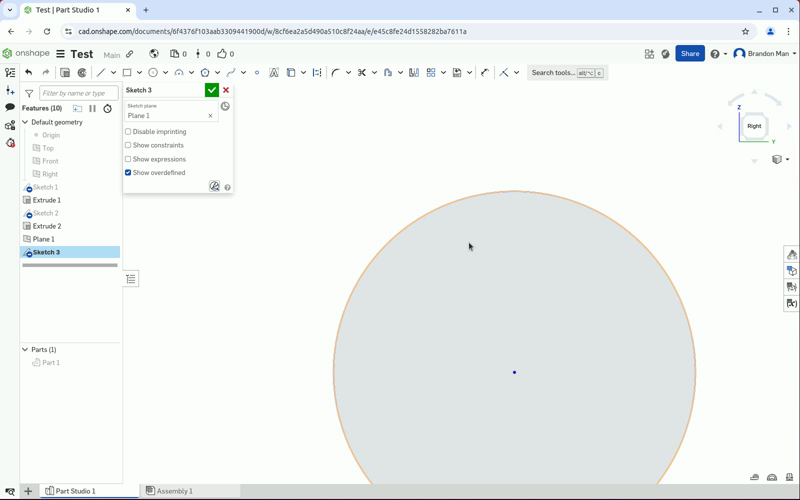
scroll(-6)
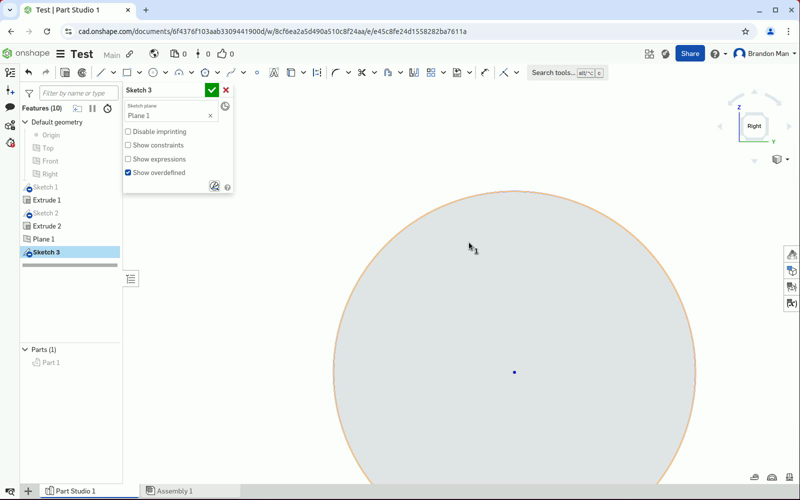
scroll(-6)
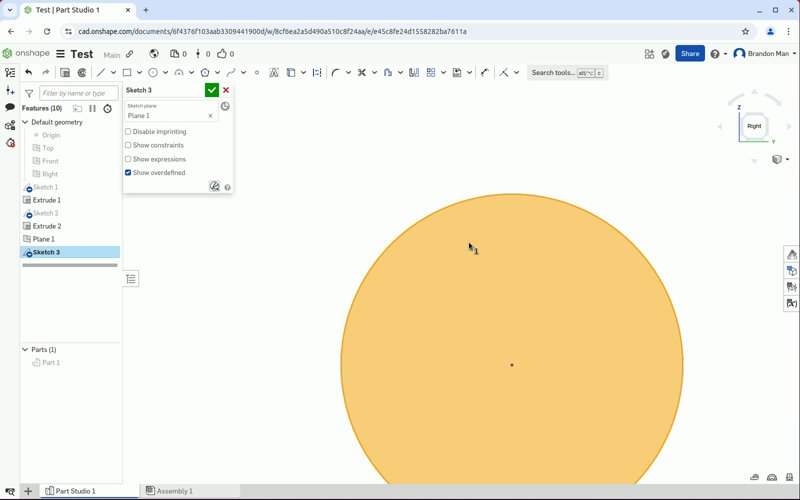
scroll(-6)
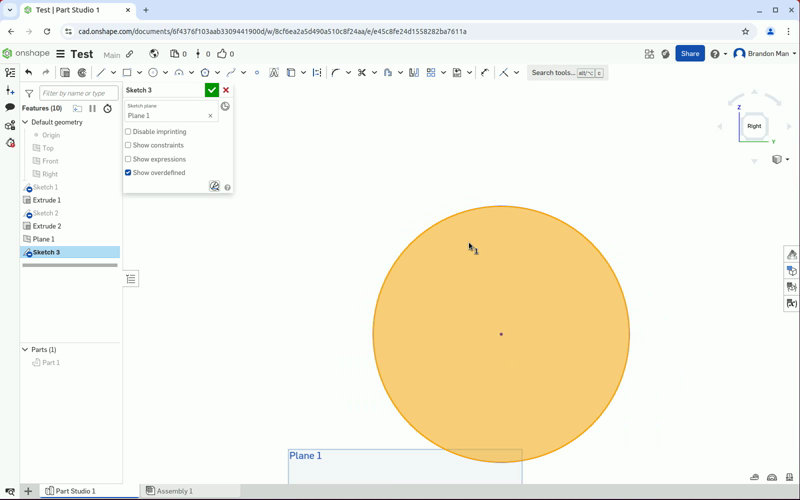
scroll(-6)
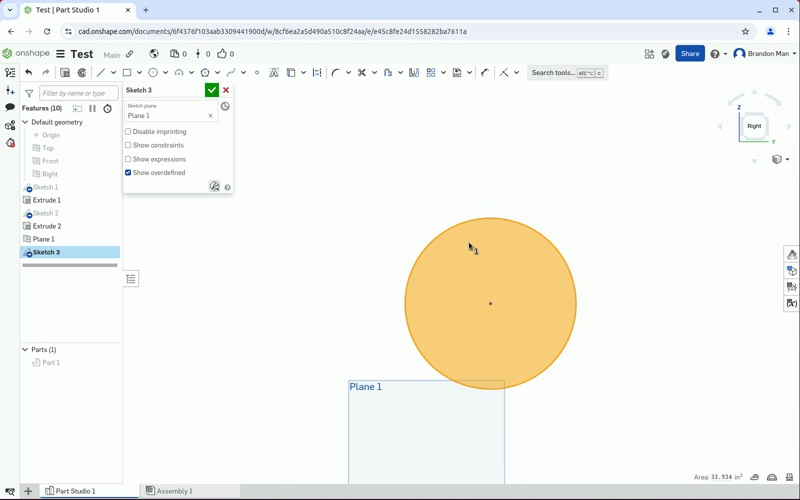
scroll(-6)
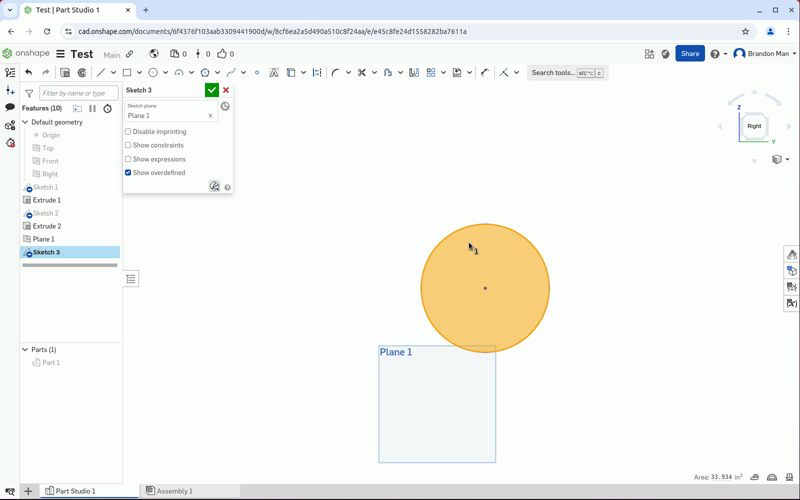
scroll(-6)
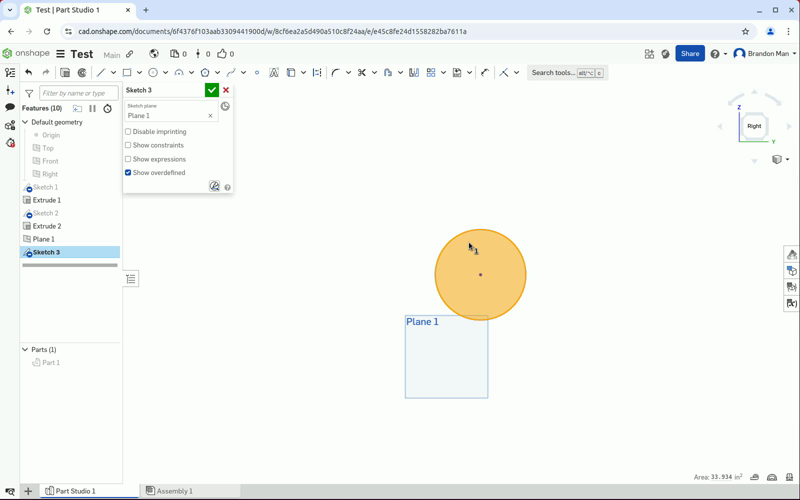
scroll(-6)
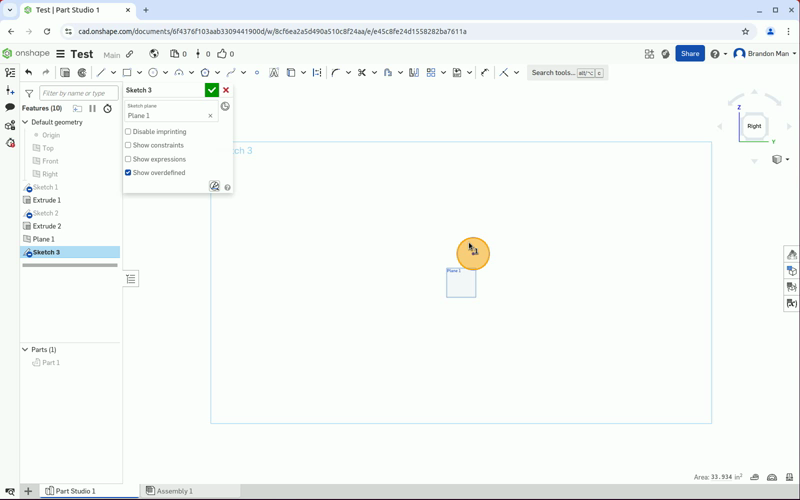
mouse_move(73, 352)
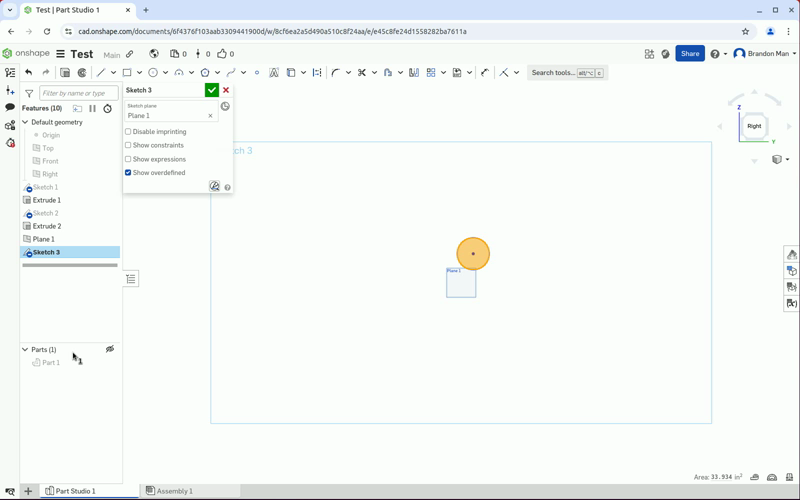
key(shift+y)
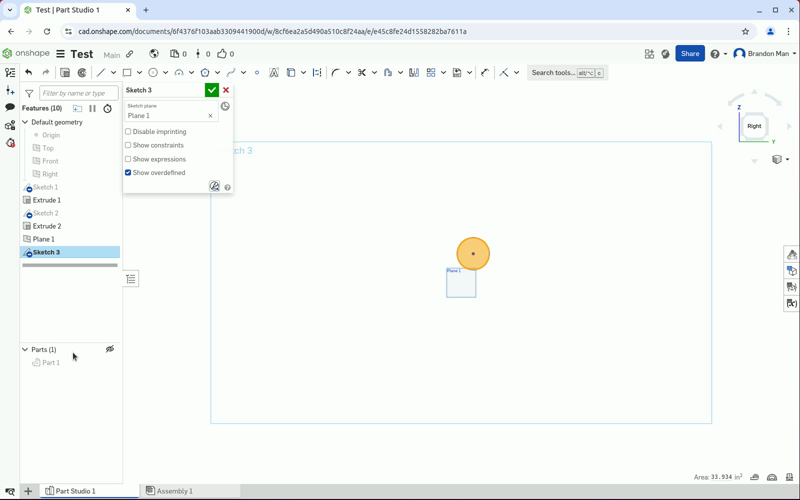
key(shift+e)
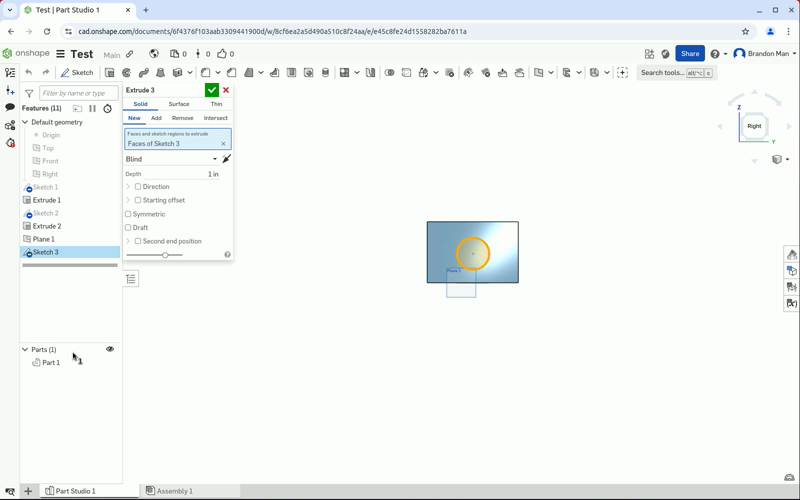
mouse_move(143, 106)
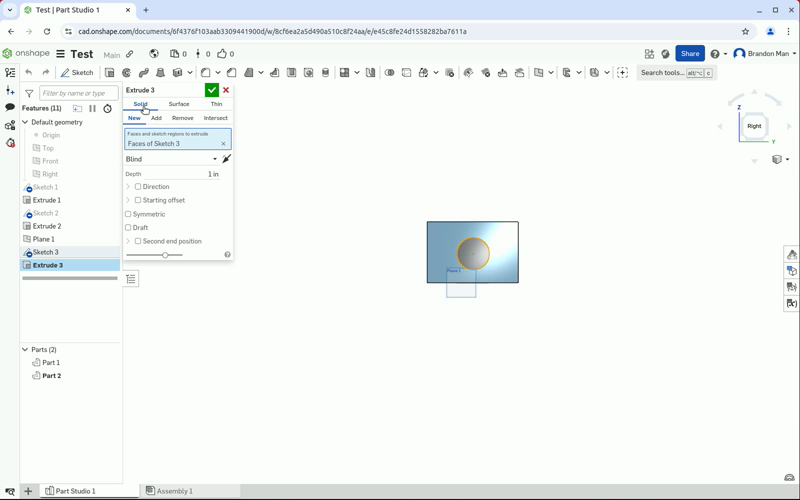
click(143, 106)
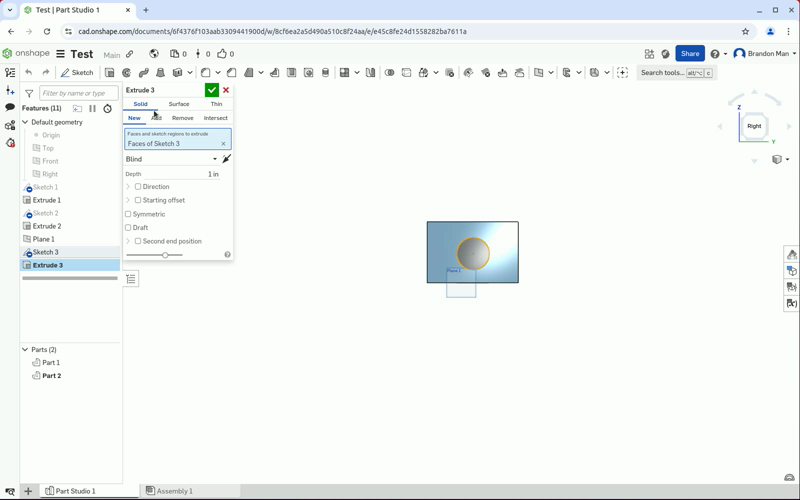
mouse_move(186, 120)
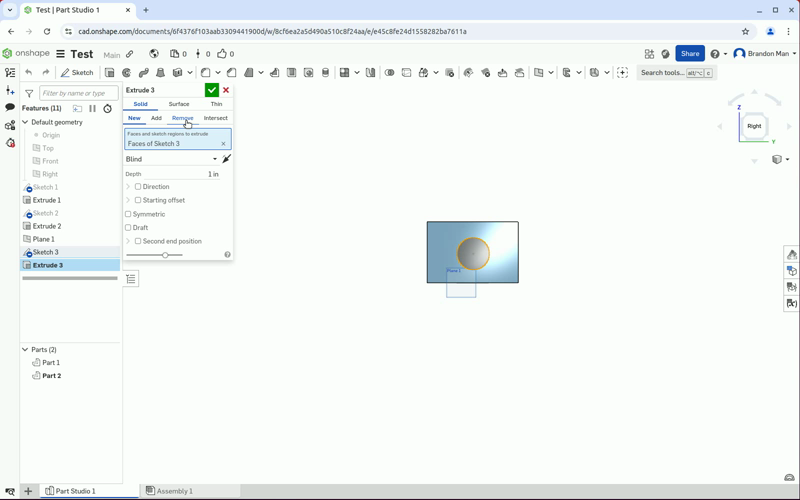
click(186, 120)
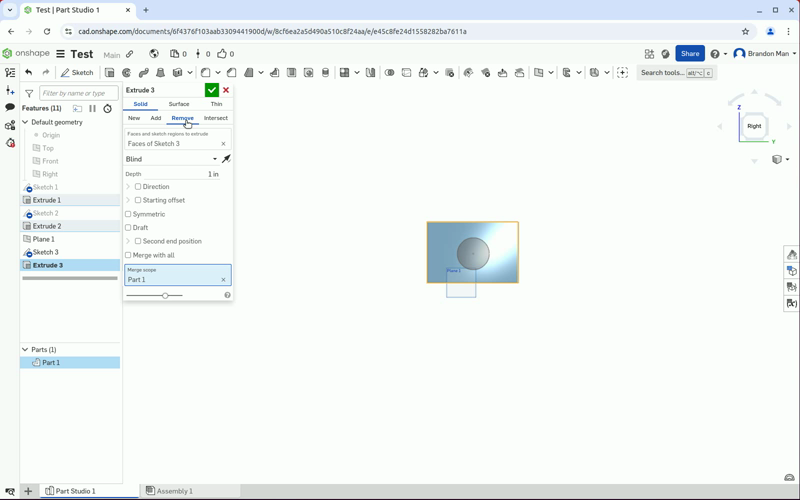
key(tab, 4)
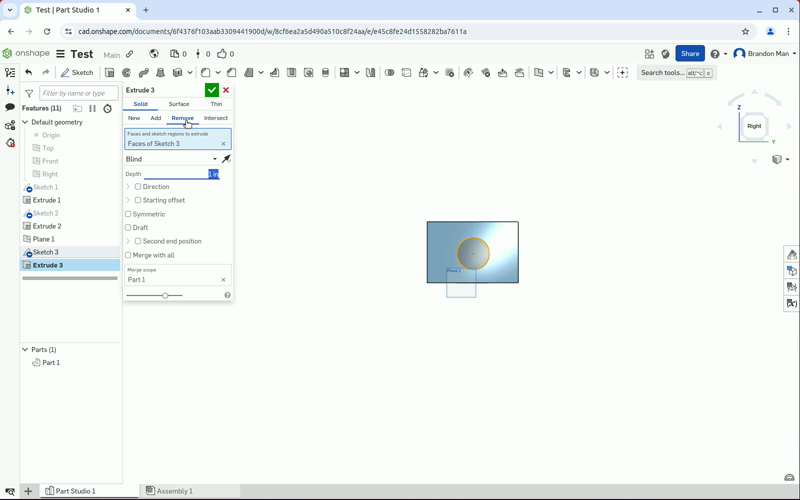
text(18.775)
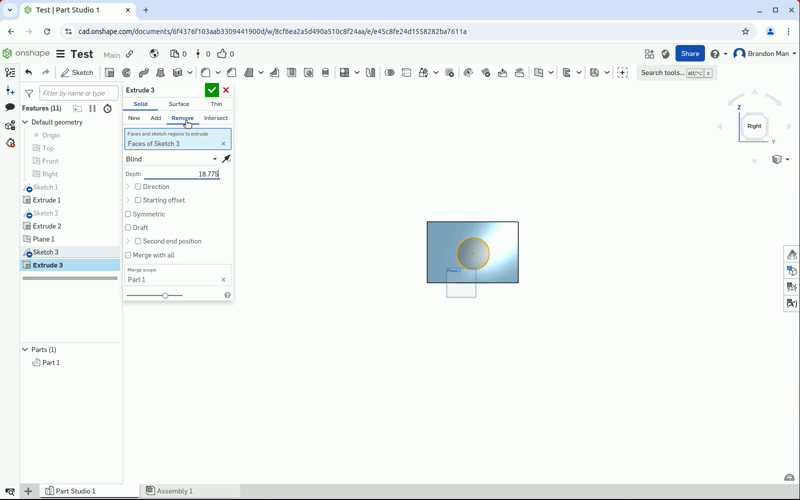
key(tab, 6)
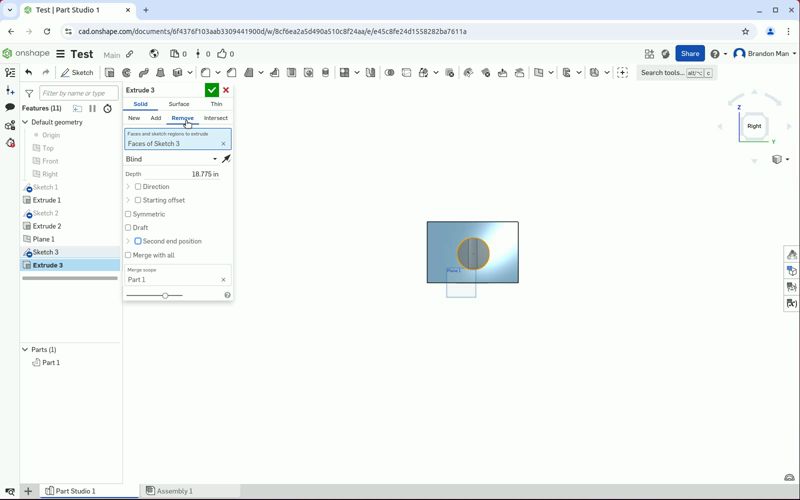
key(space)
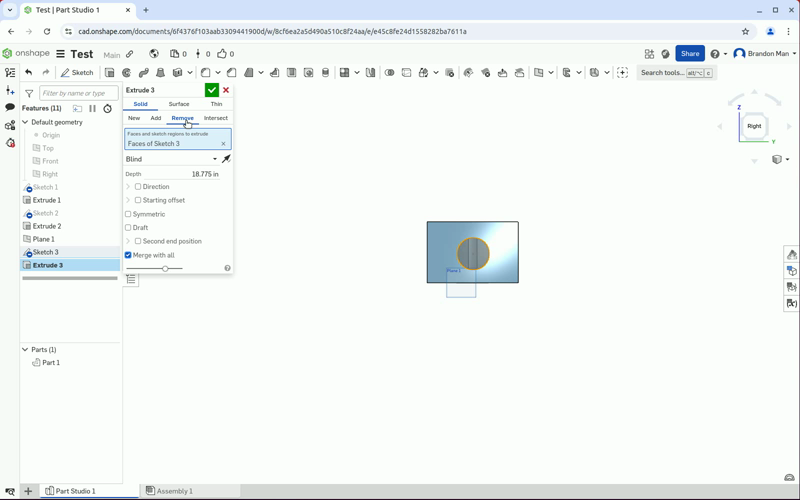
key(enter)
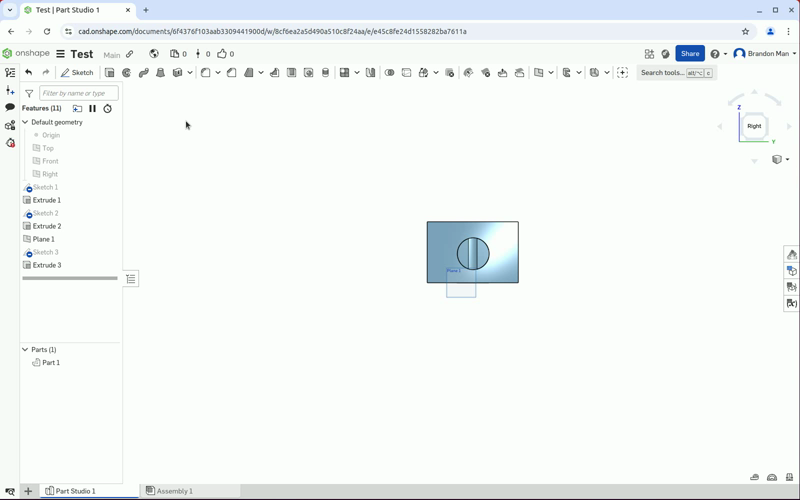
key(shift+h)
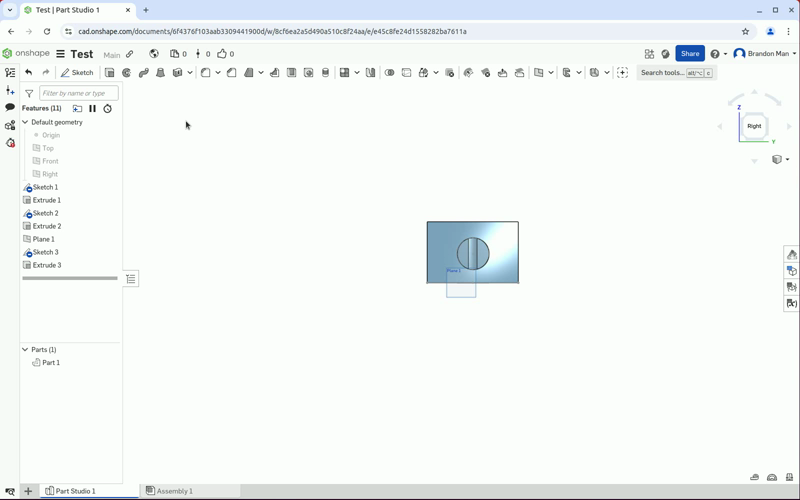
key(shift+h)
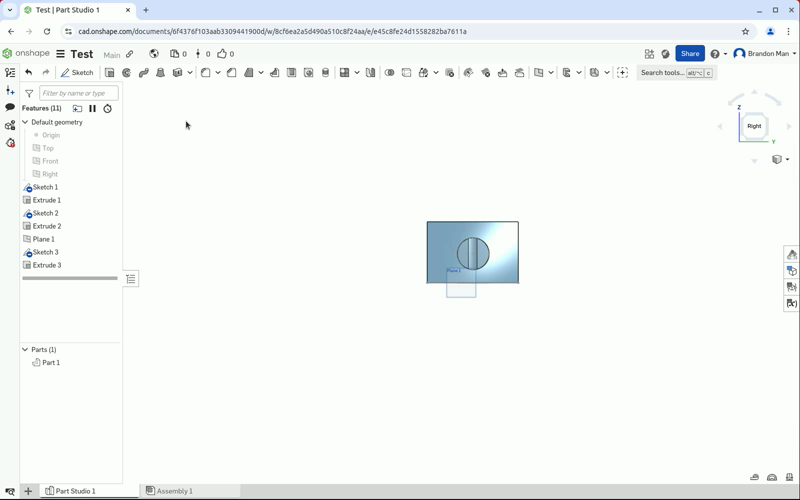
key(shift+7)
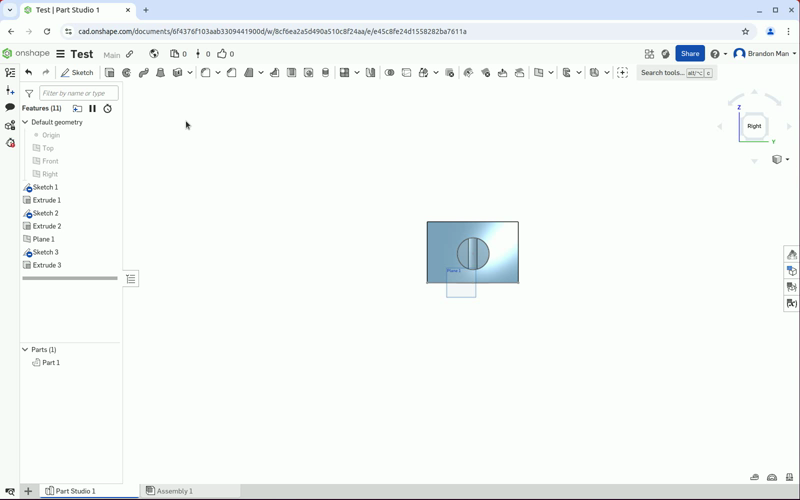
key(right, 2)
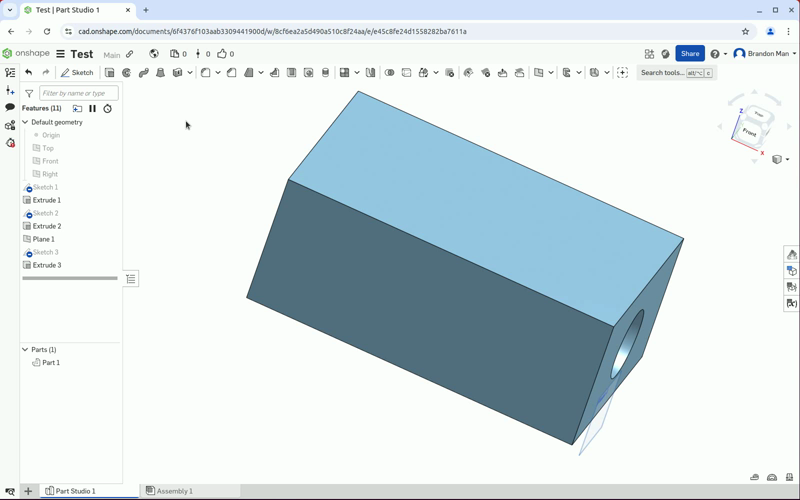
key(down, 2)
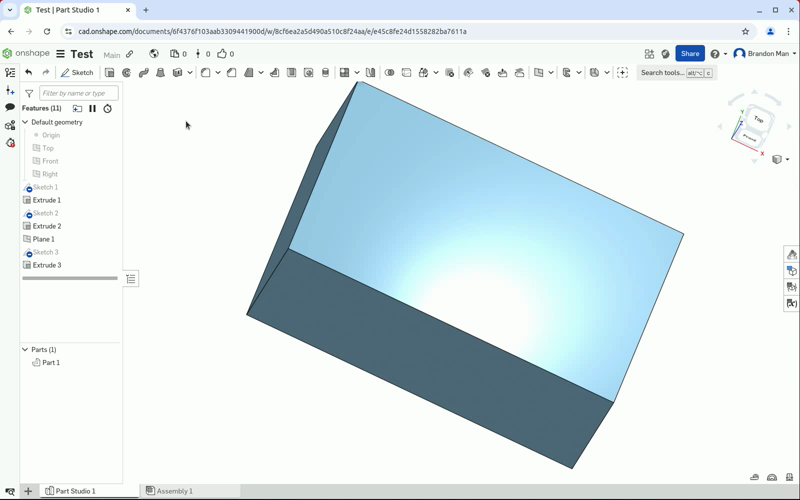
key(up, 2)
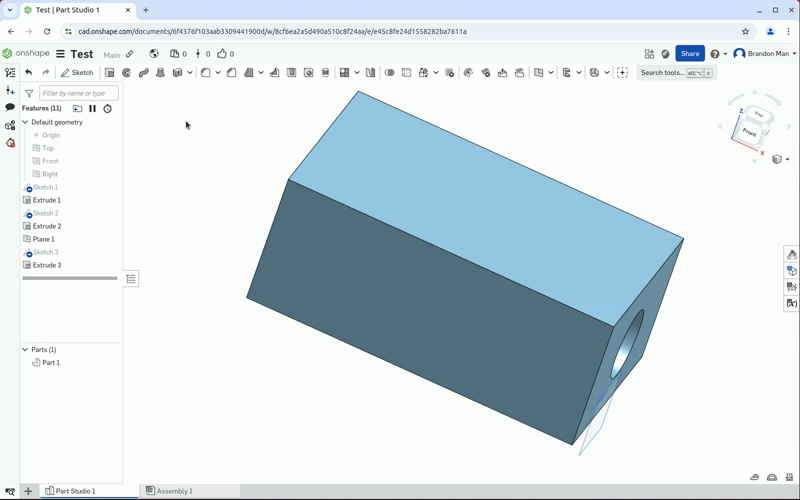
key(left, 2)
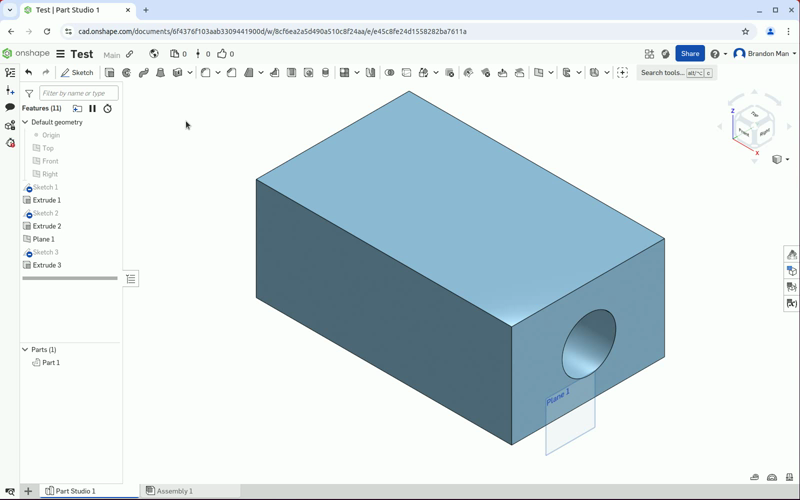
mouse_move(73, 189)
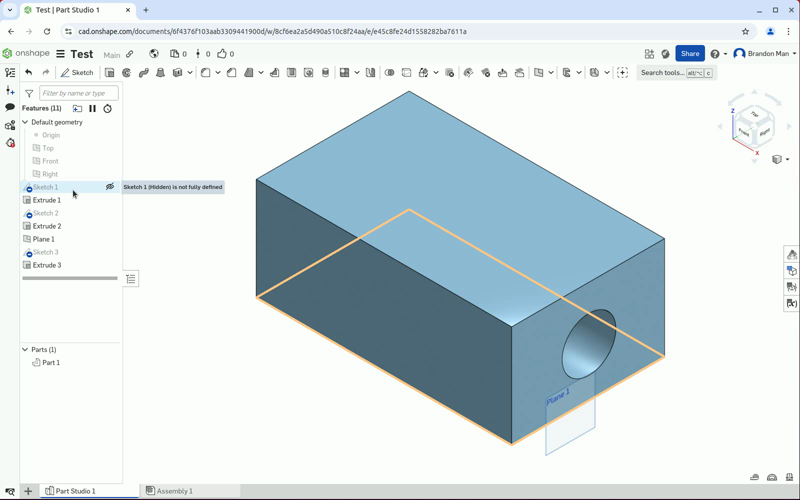
click(73, 189)